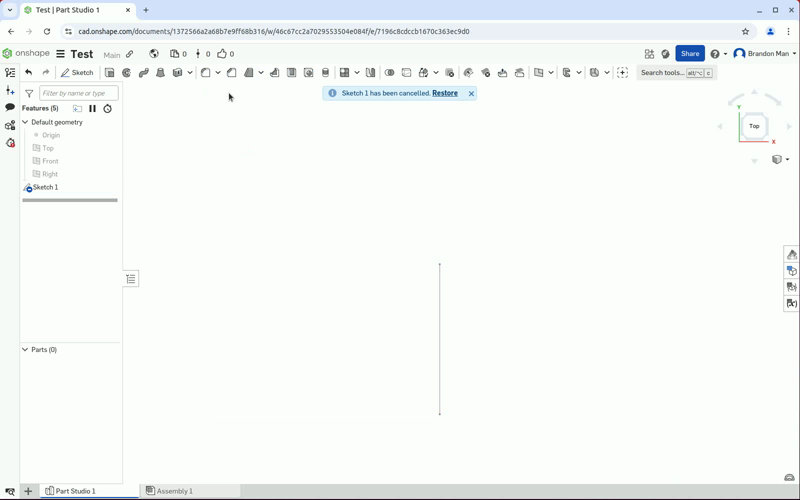
key(shift+h)
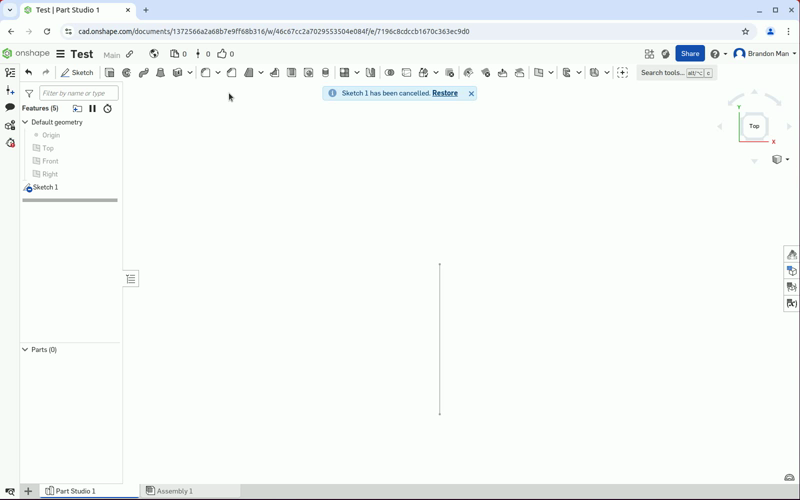
key(shift+s)
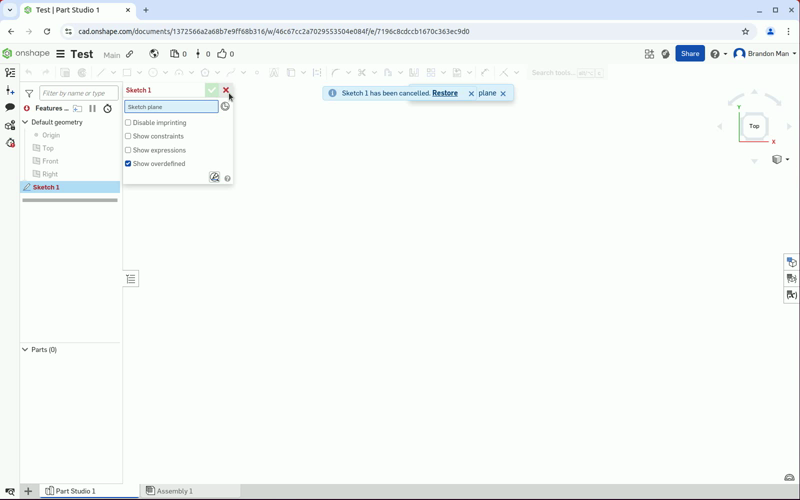
mouse_move(73, 150)
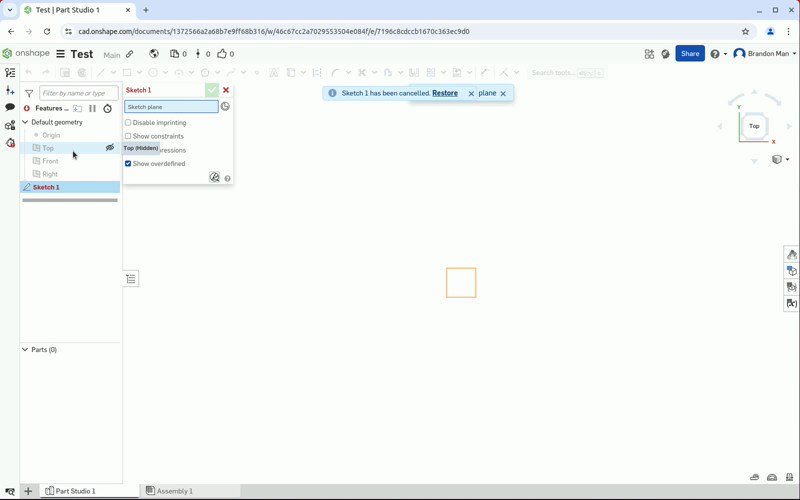
click(73, 150)
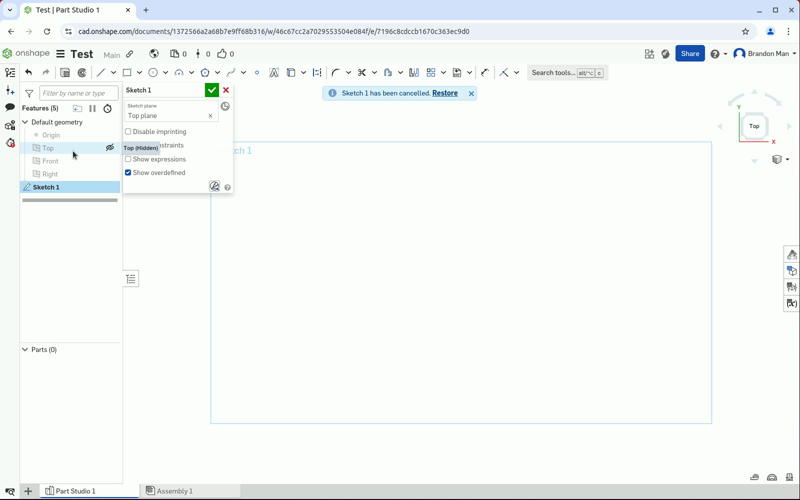
mouse_move(73, 352)
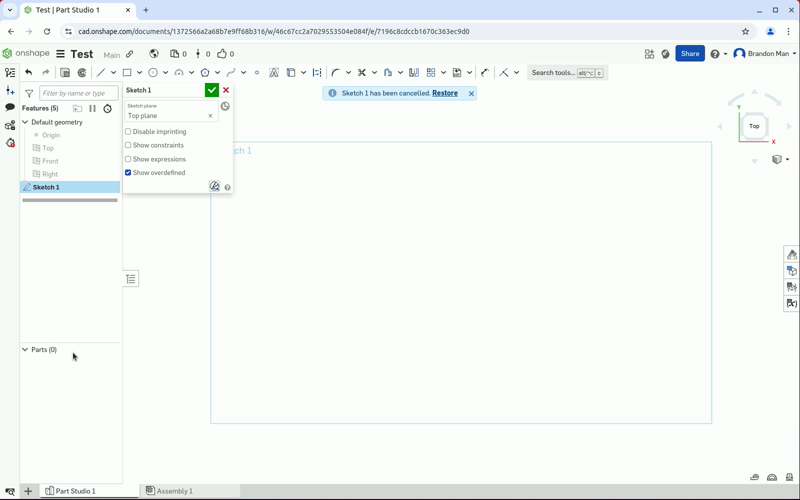
key(y)
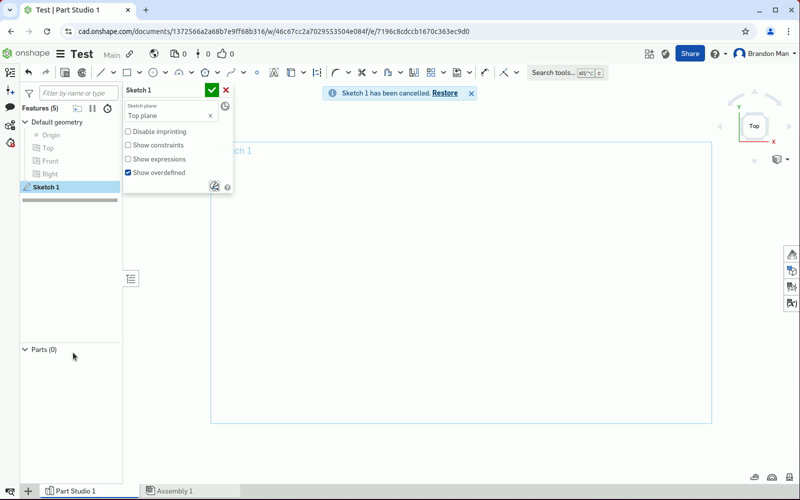
key(l)
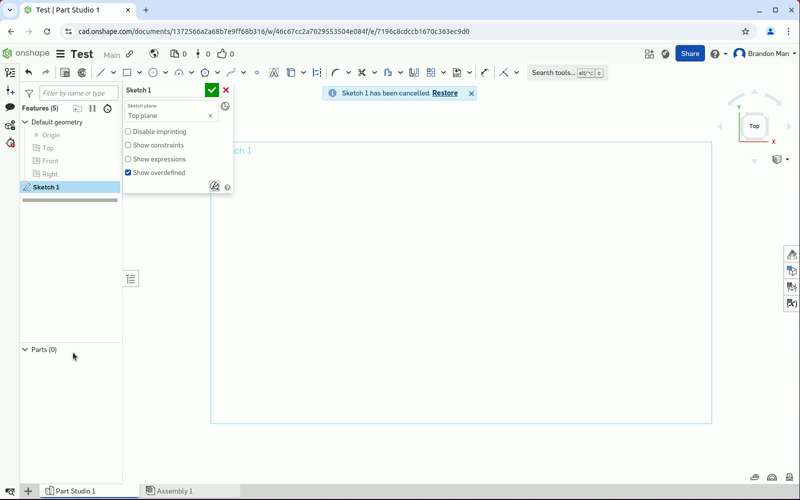
key_down(shift)
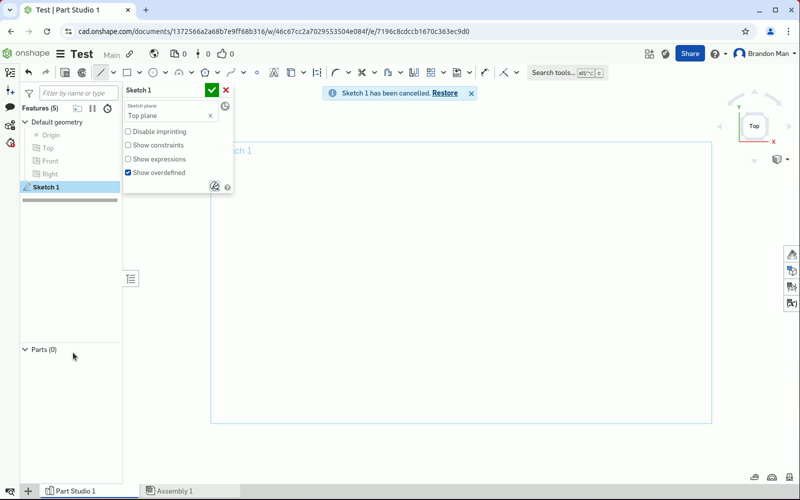
mouse_move(463, 376)
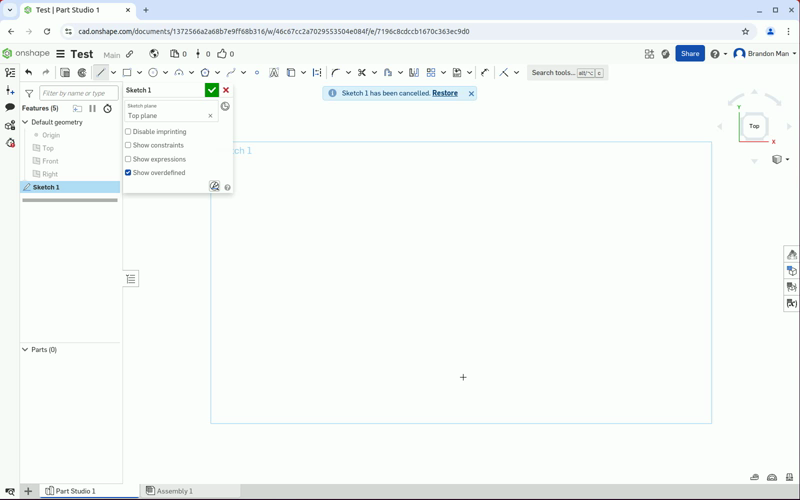
click(463, 376)
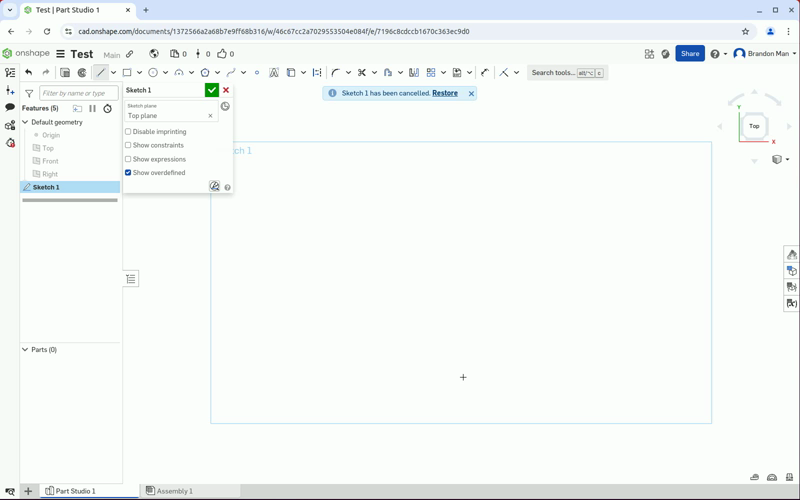
key_up(shift)
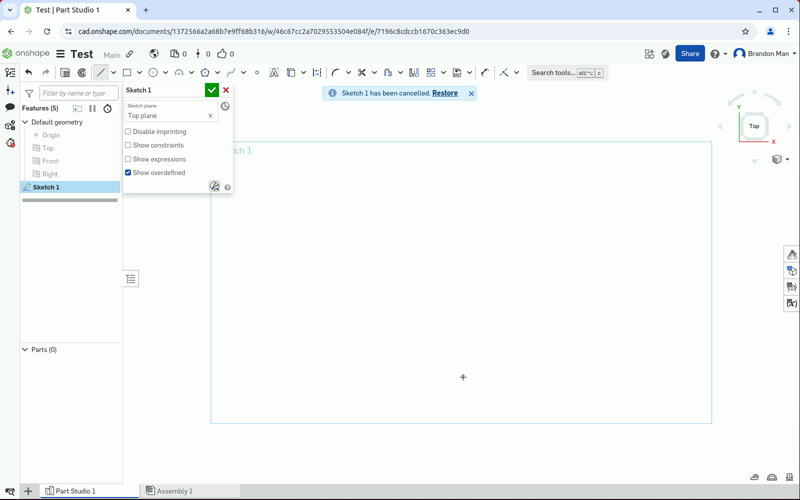
key_down(shift)
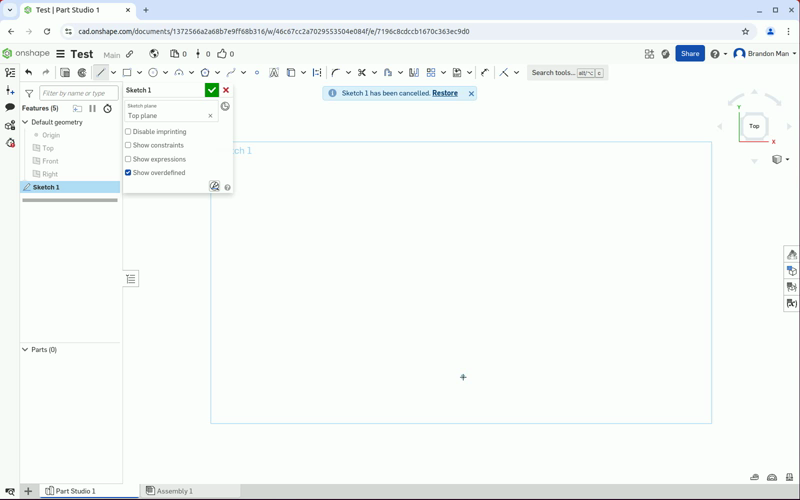
mouse_move(537, 376)
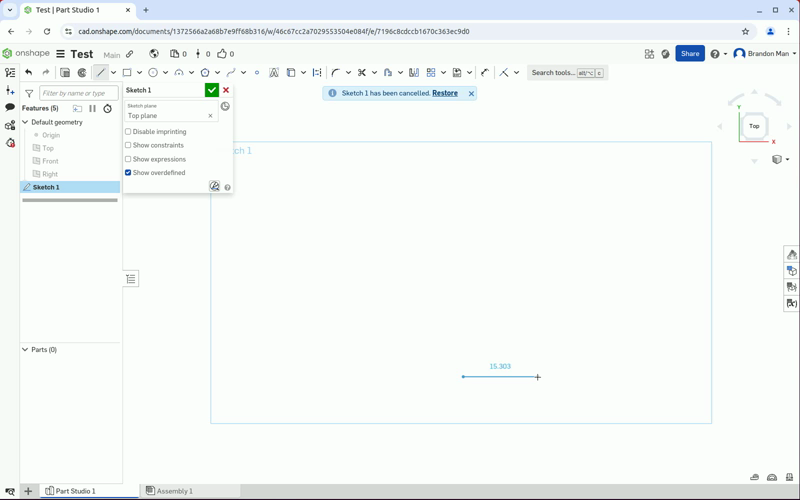
click(537, 376)
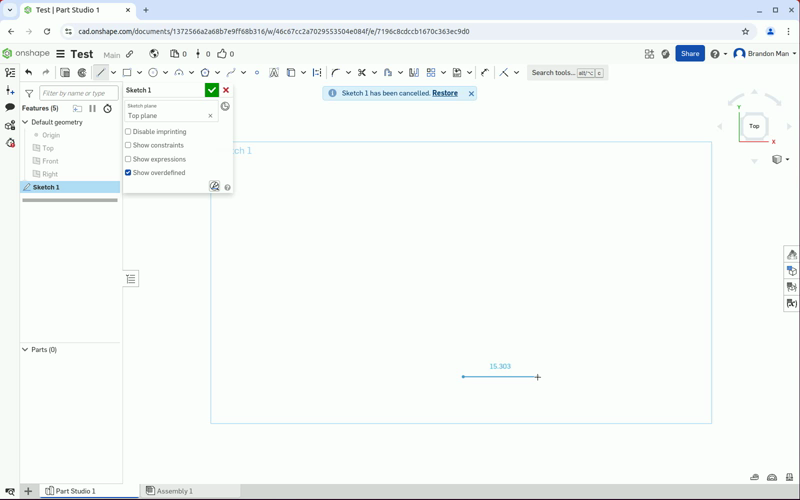
key_up(shift)
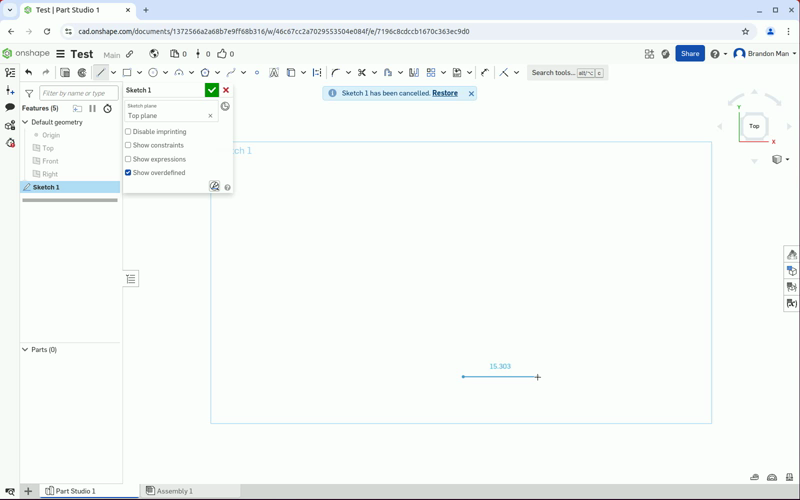
key_down(shift)
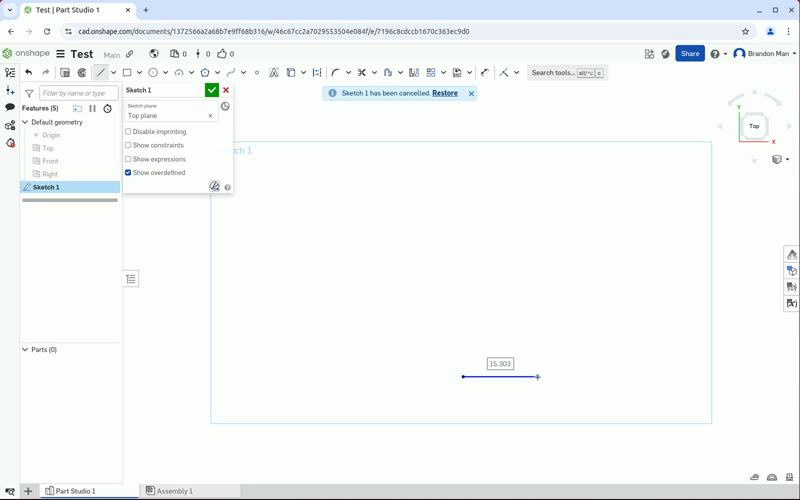
mouse_move(537, 282)
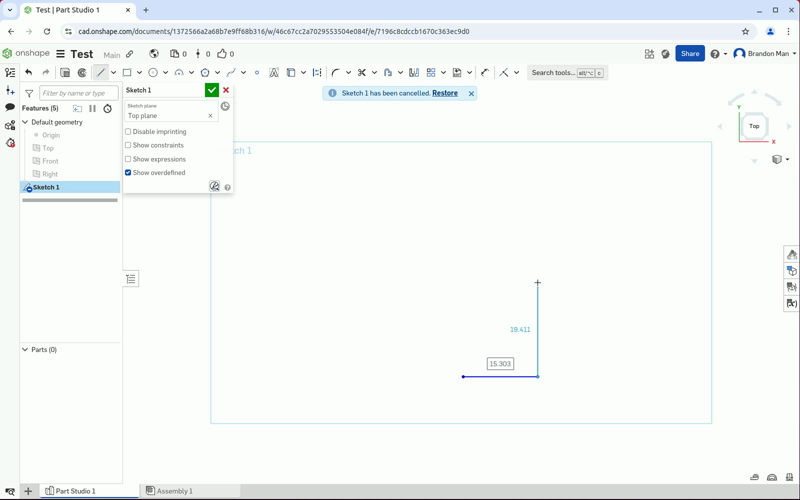
click(537, 282)
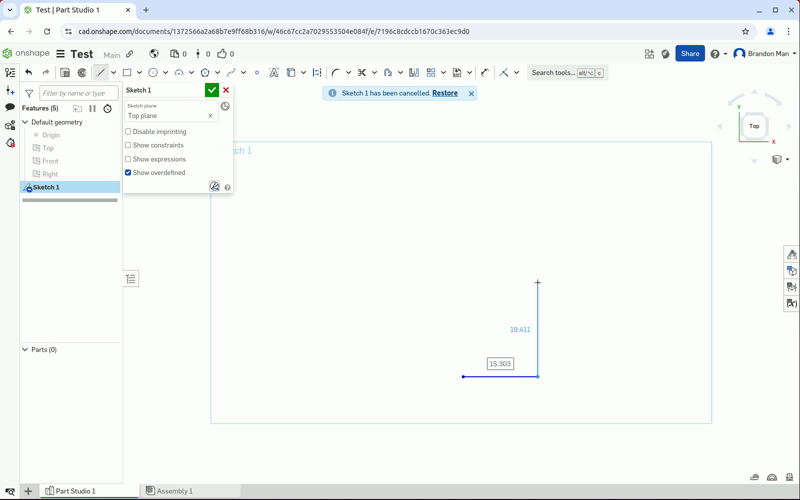
key_up(shift)
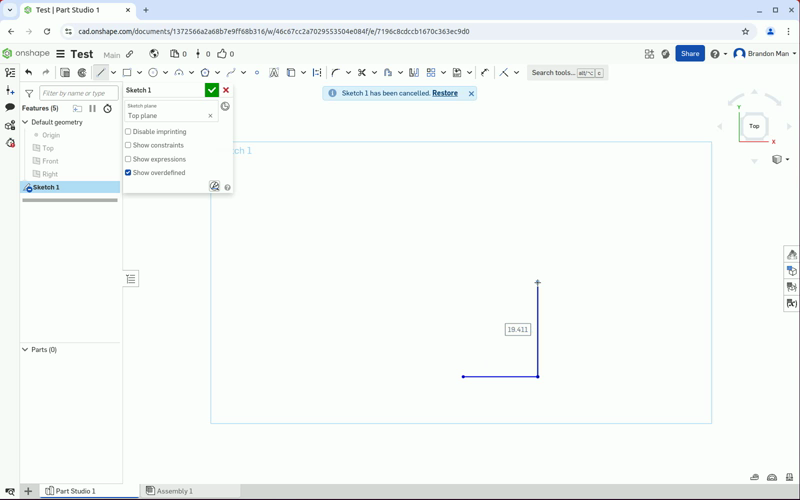
key_down(shift)
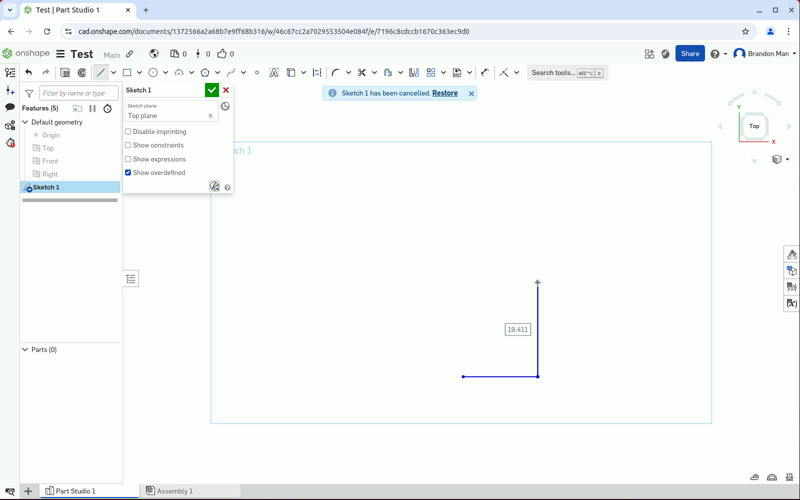
mouse_move(537, 189)
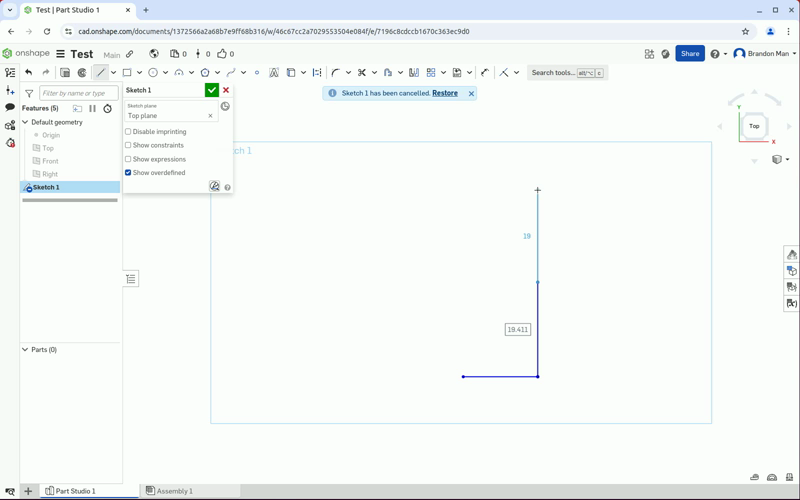
click(537, 189)
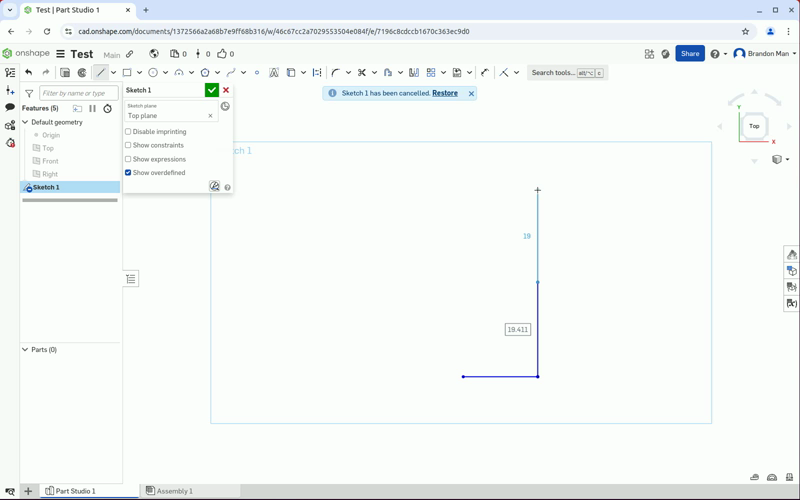
key_up(shift)
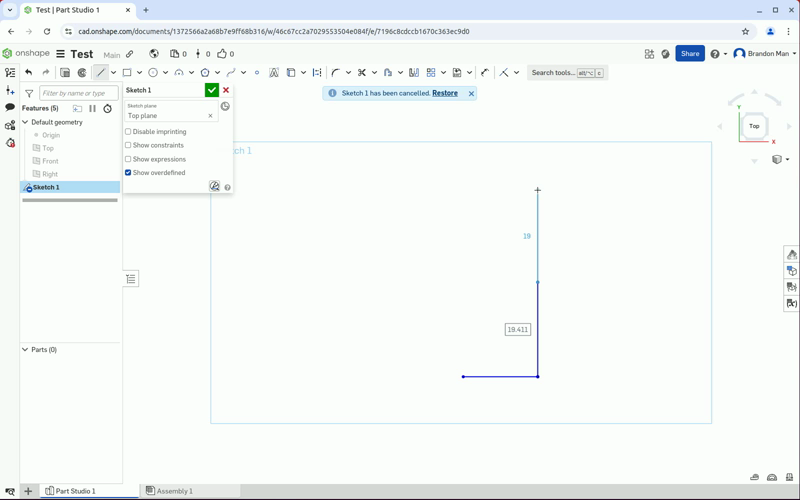
key_down(shift)
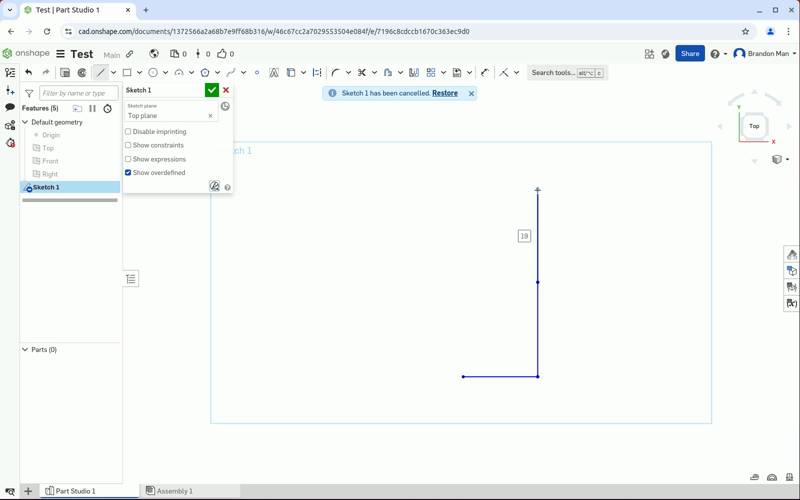
mouse_move(463, 189)
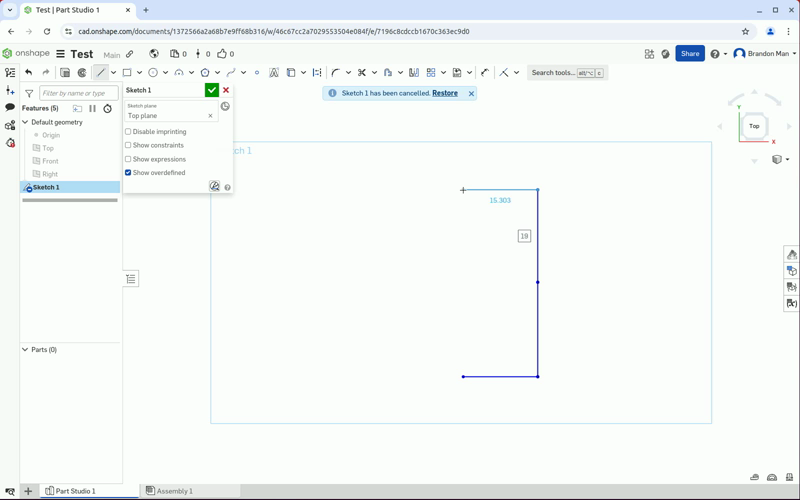
click(463, 189)
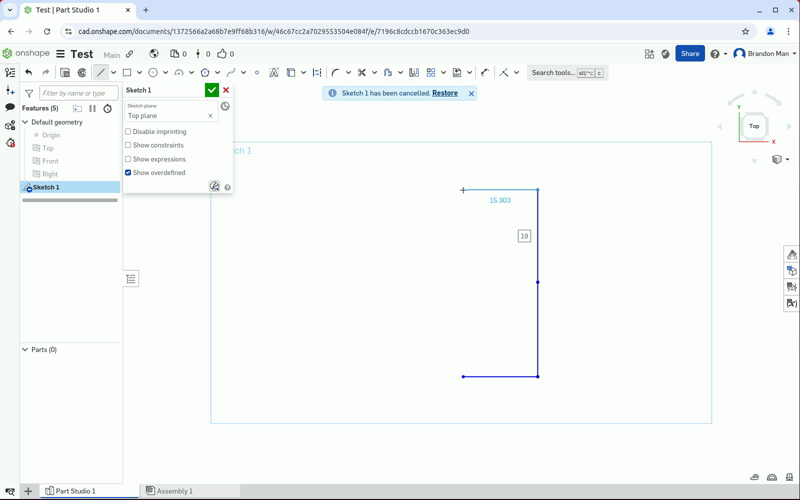
key_up(shift)
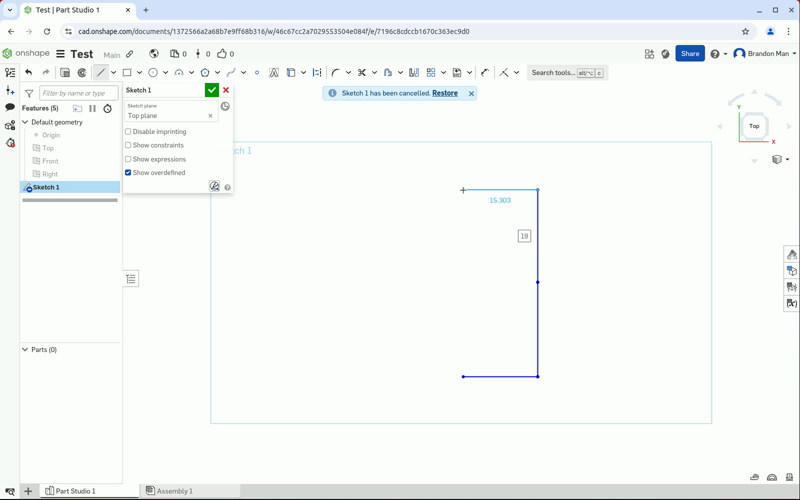
key_down(shift)
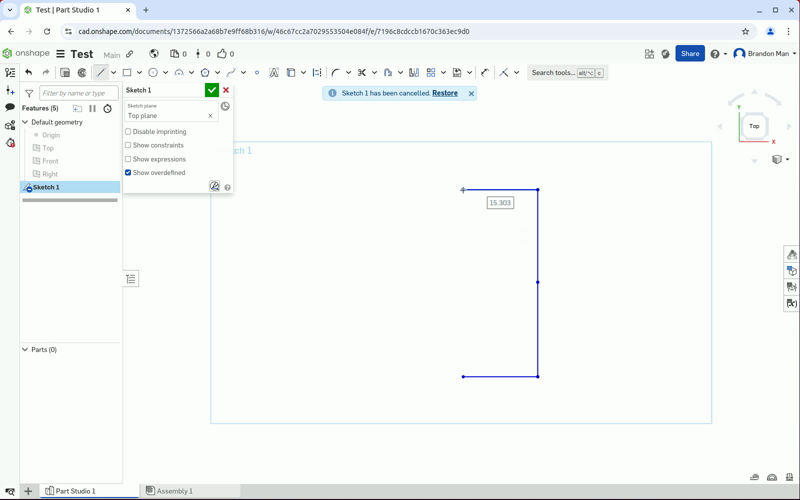
mouse_move(463, 282)
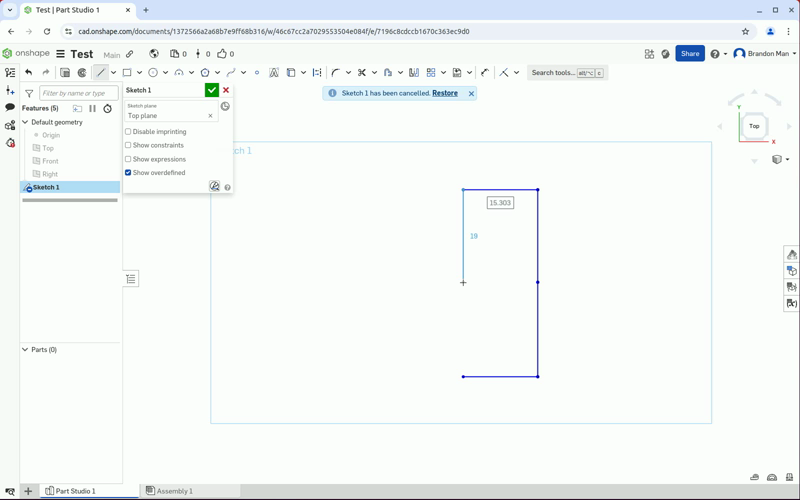
click(463, 282)
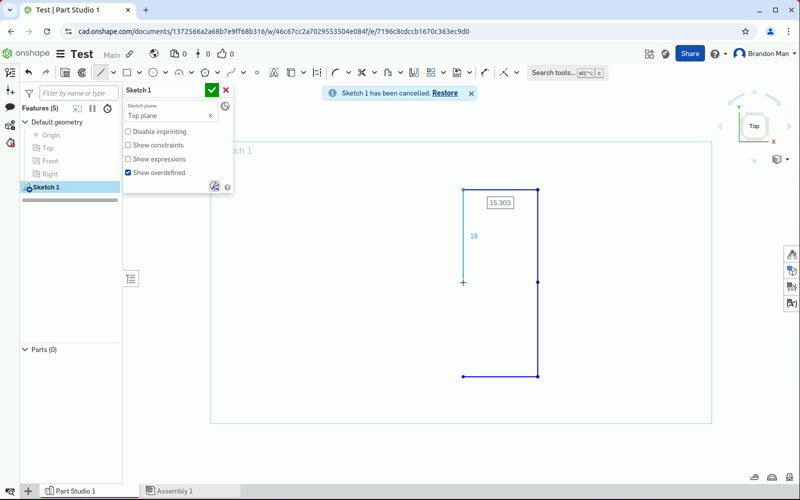
key_up(shift)
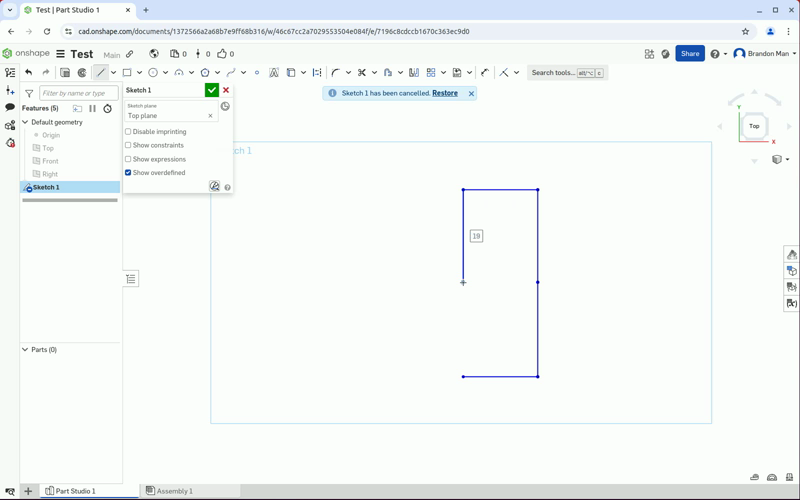
key_down(shift)
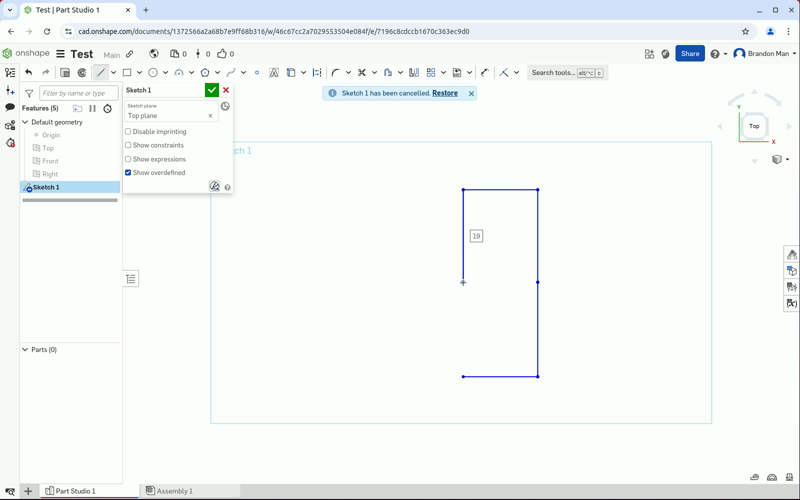
mouse_move(463, 376)
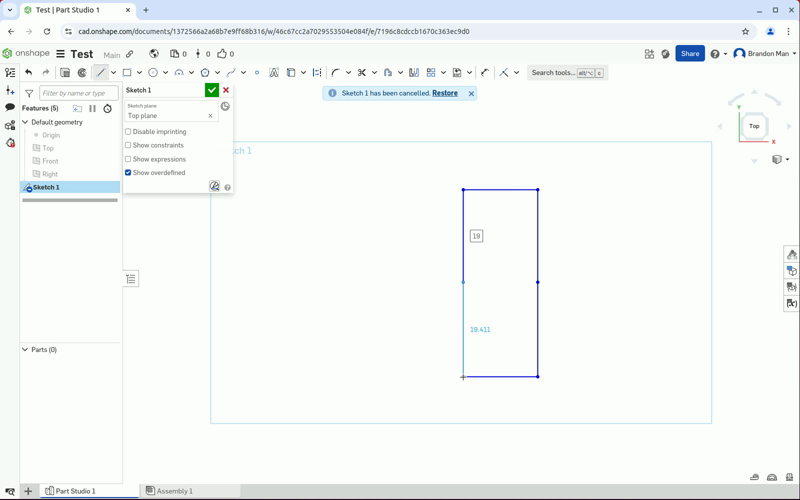
key_up(shift)
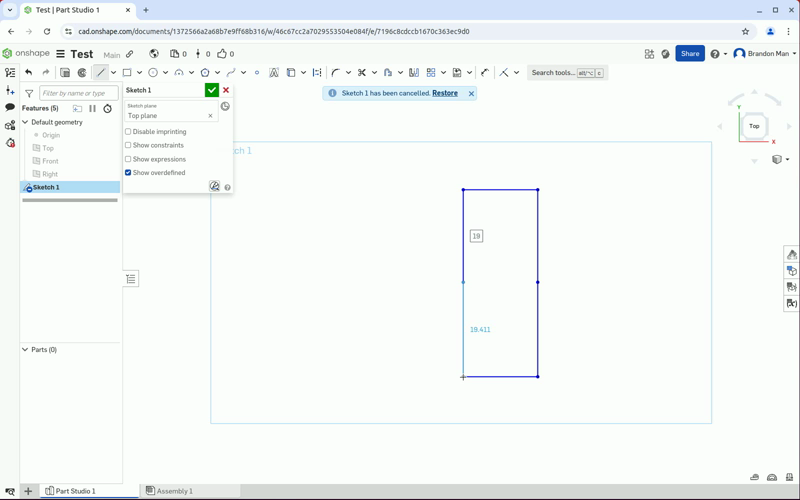
click(463, 376)
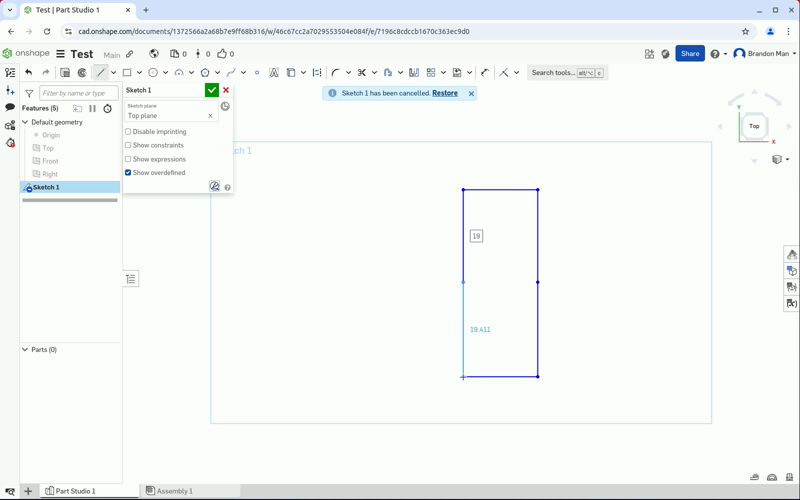
key(esc)
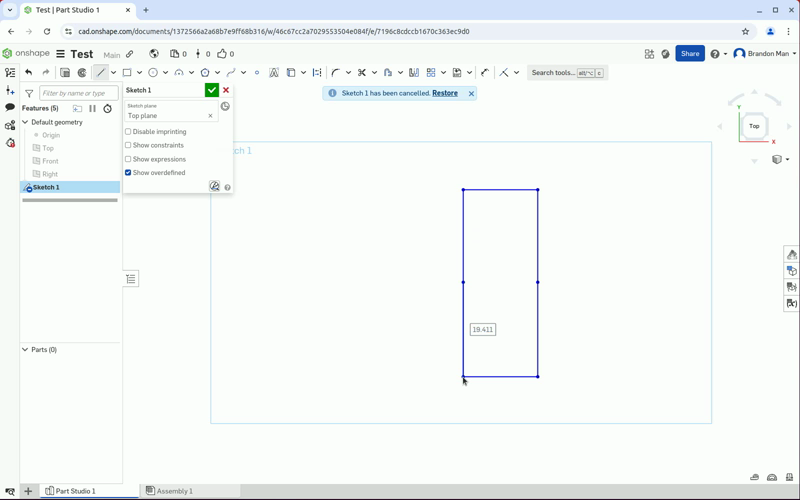
mouse_move(492, 243)
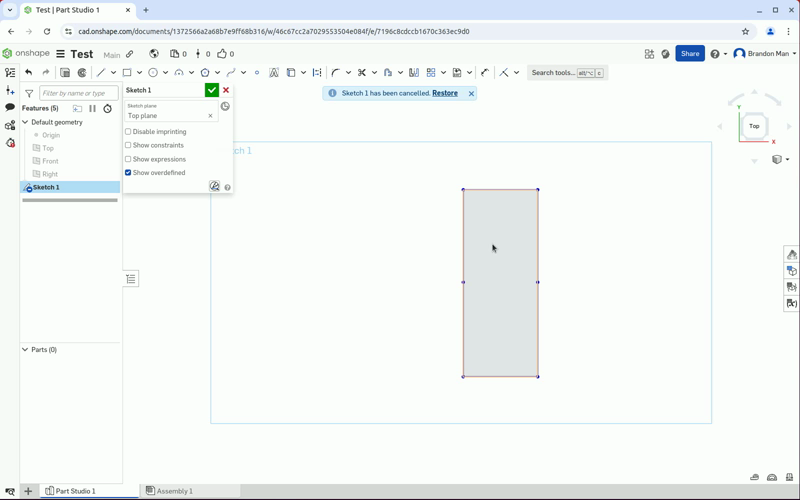
click(492, 243)
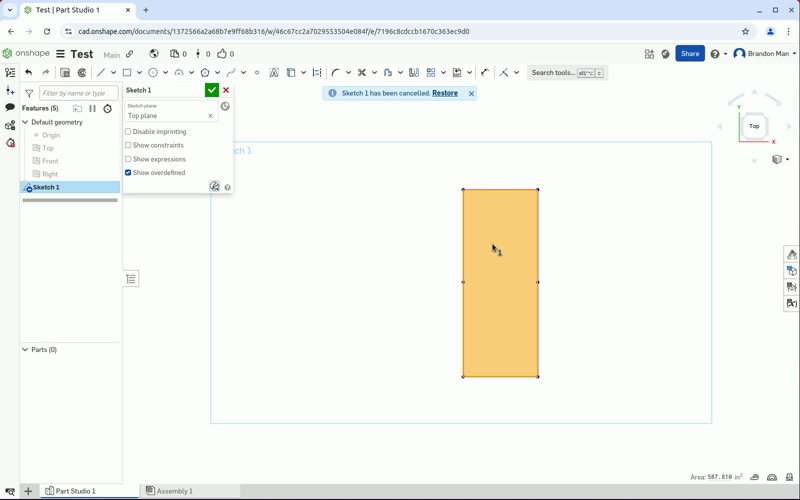
mouse_move(73, 352)
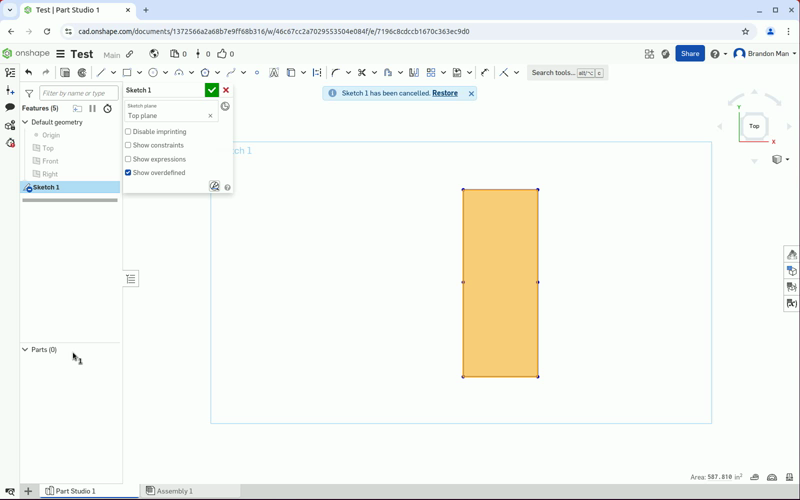
key(shift+y)
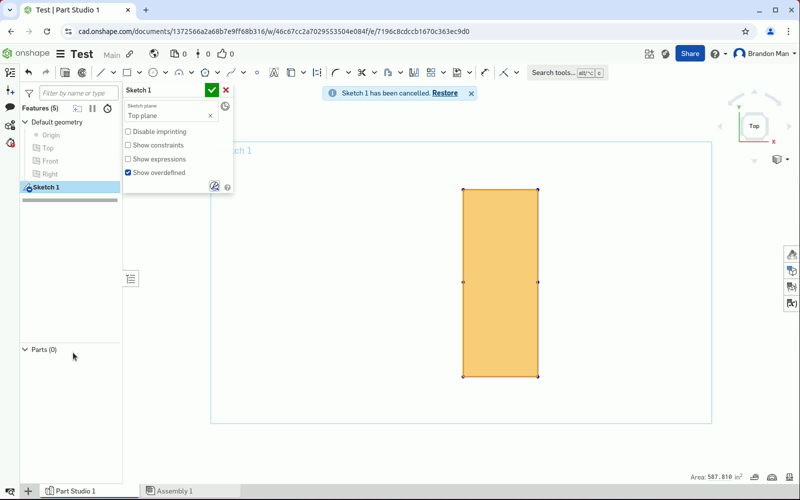
key(shift+e)
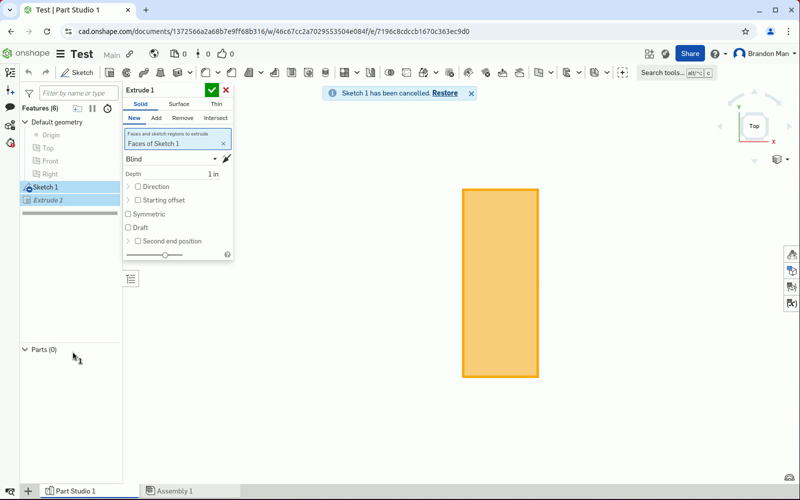
mouse_move(143, 106)
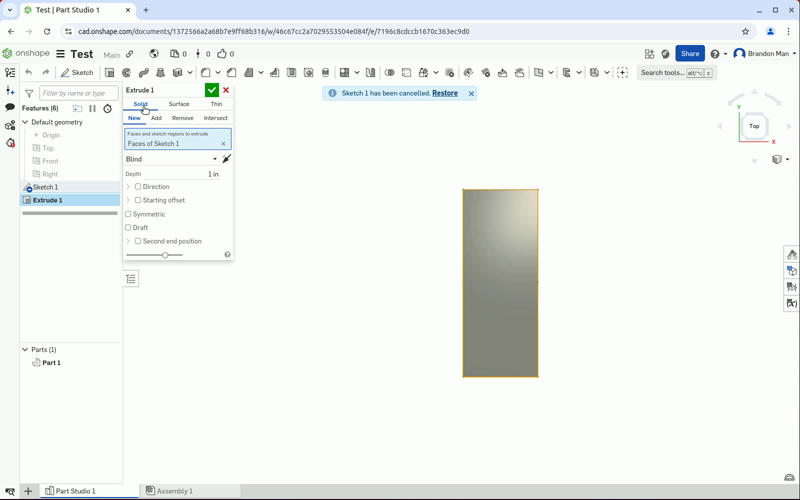
click(143, 106)
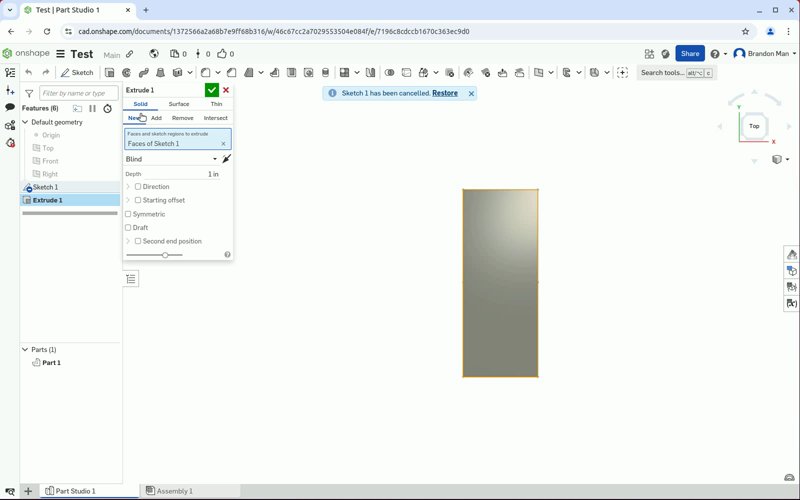
mouse_move(137, 120)
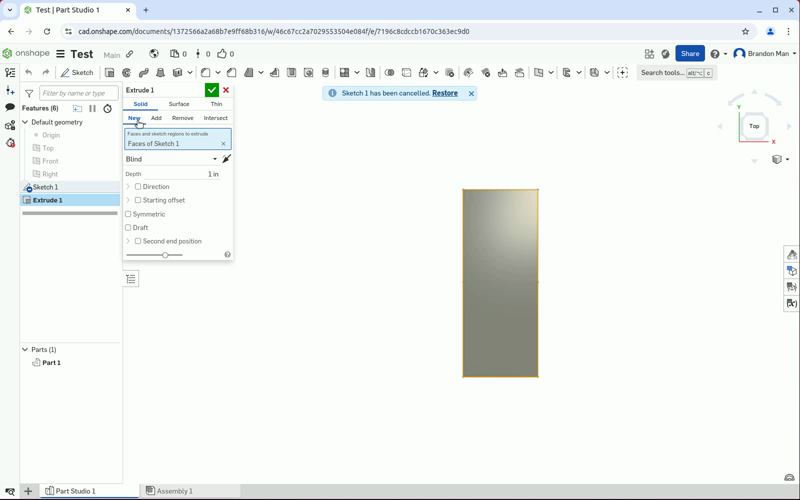
click(137, 120)
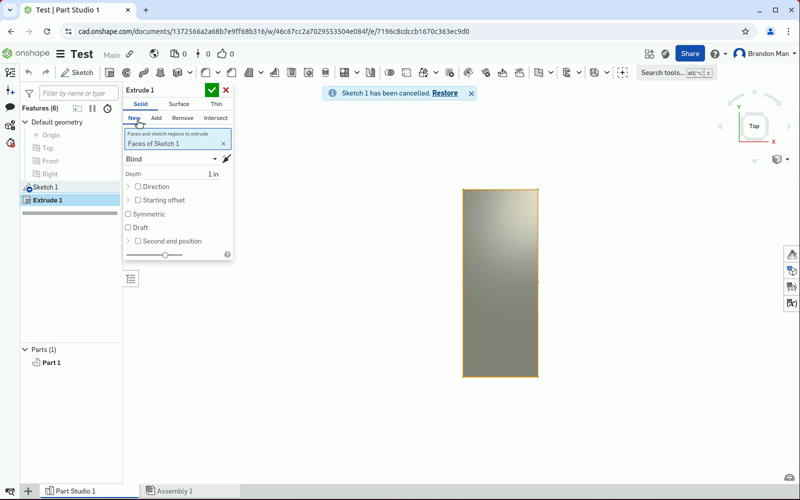
key(tab, 4)
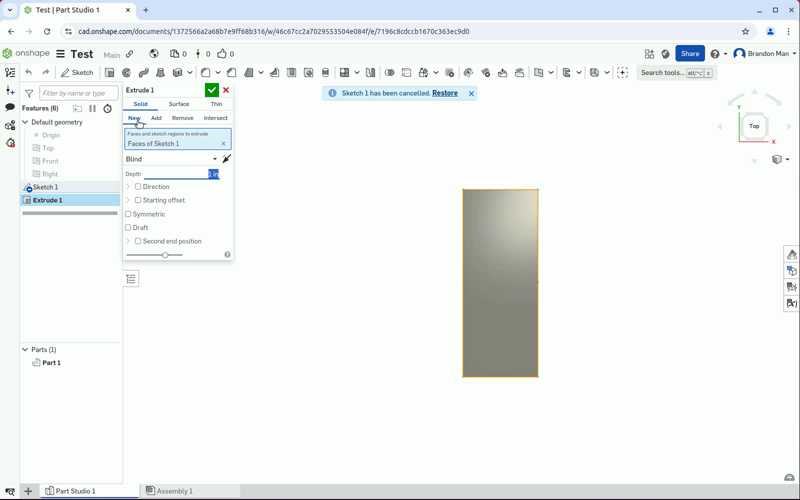
text(0.481)
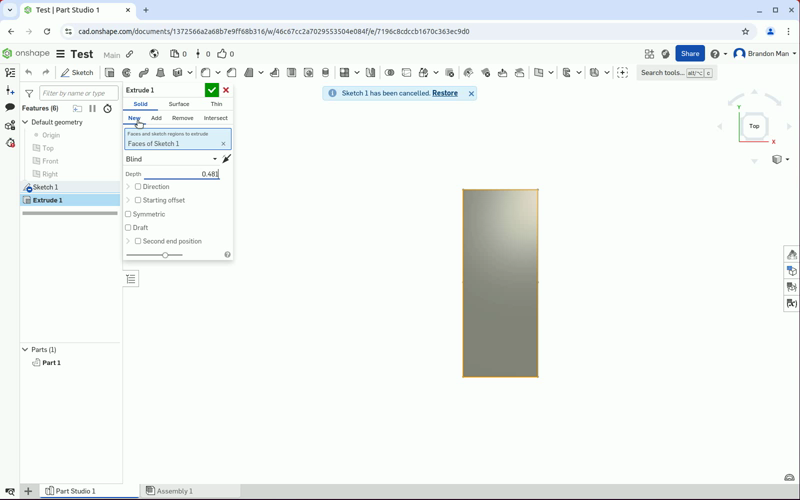
key(enter)
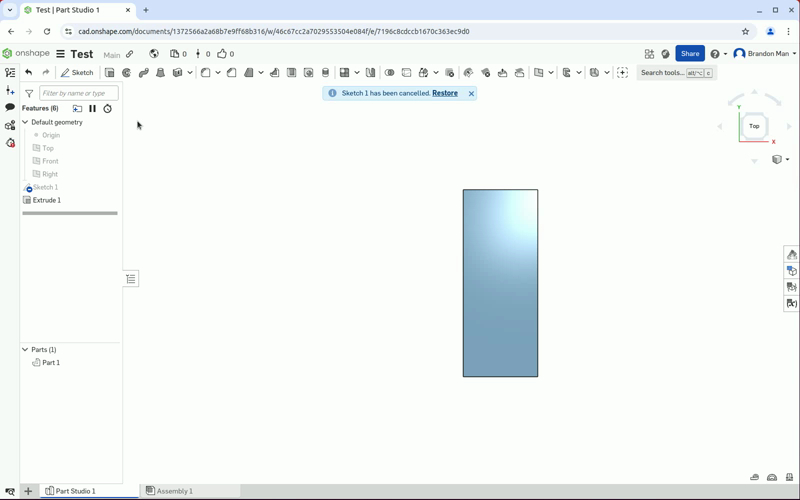
key(shift+h)
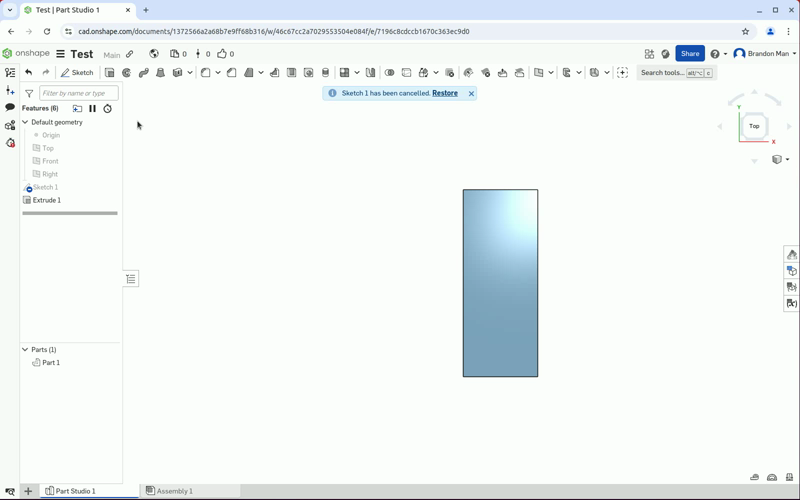
key(shift+h)
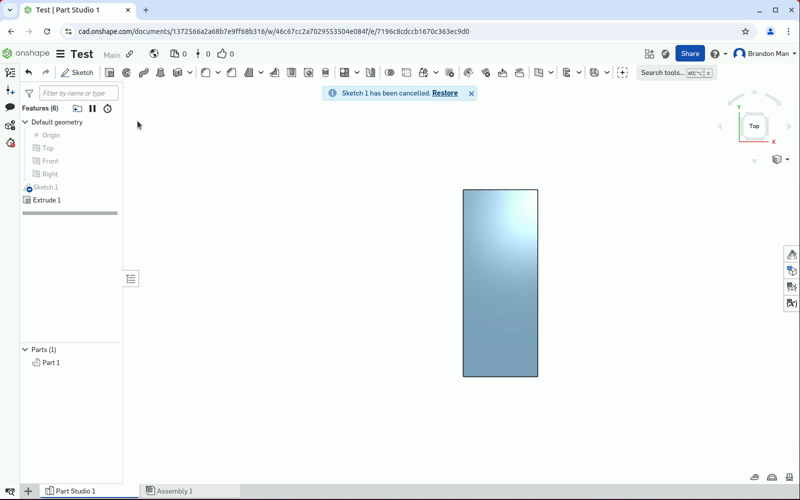
mouse_move(73, 189)
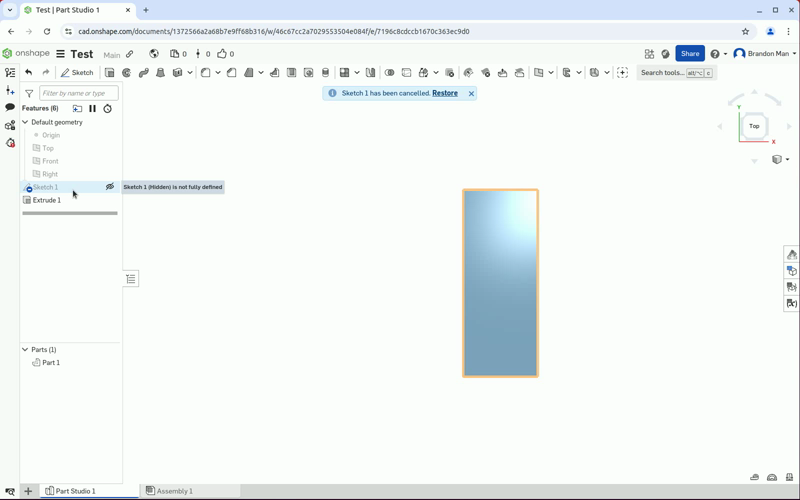
click(73, 189)
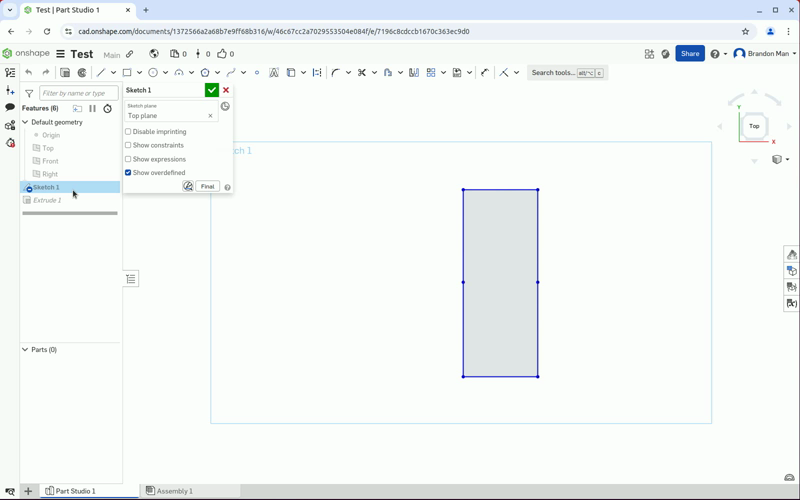
mouse_move(229, 92)
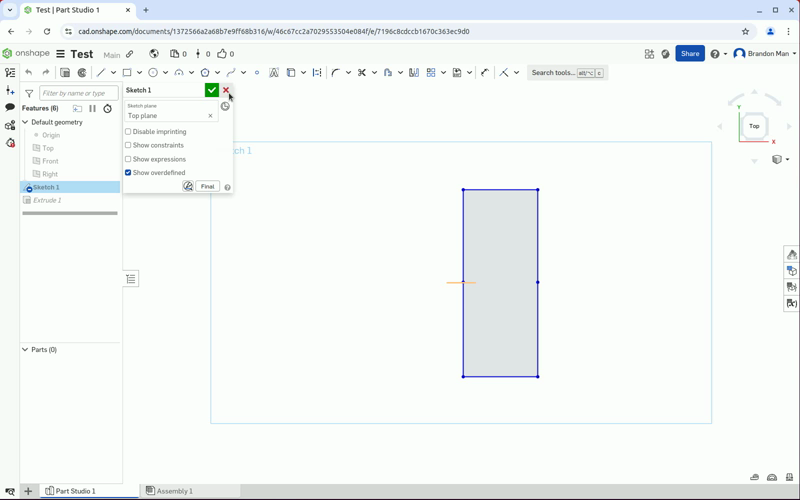
click(229, 92)
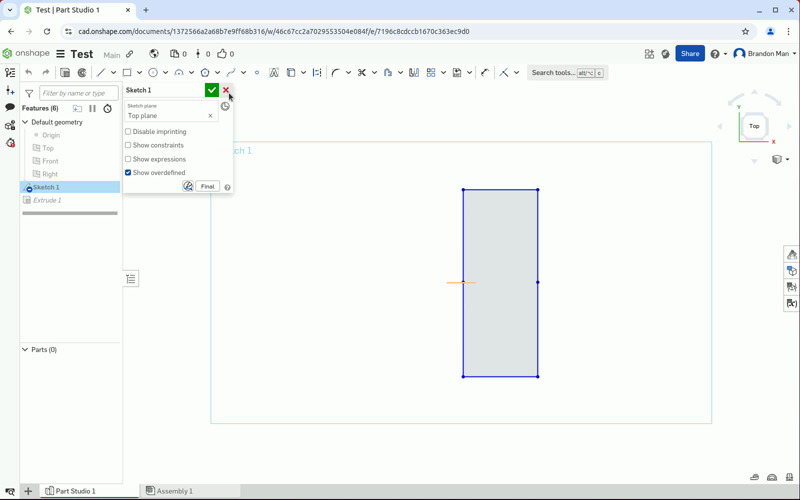
key(shift+s)
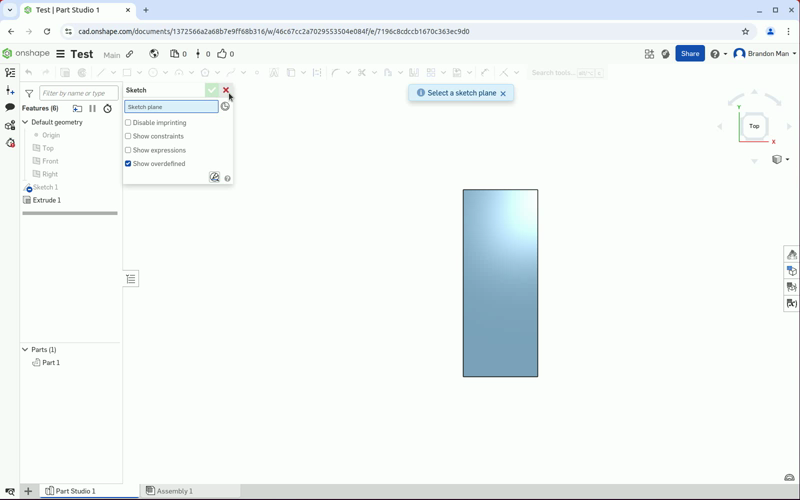
mouse_move(73, 150)
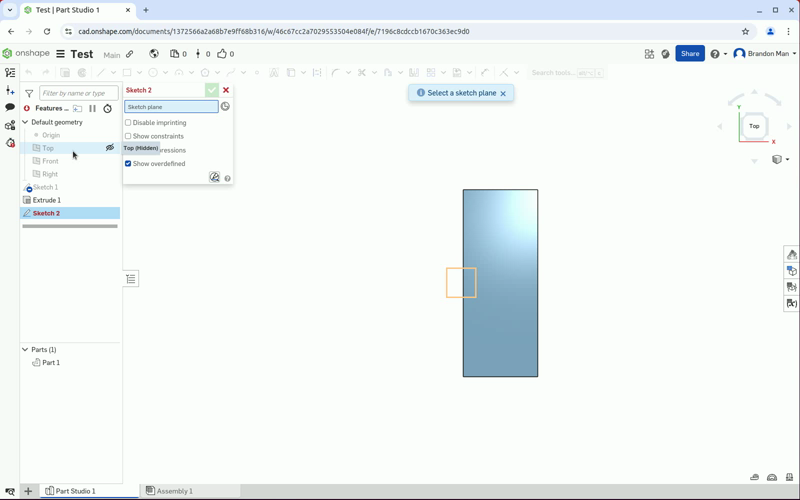
click(73, 150)
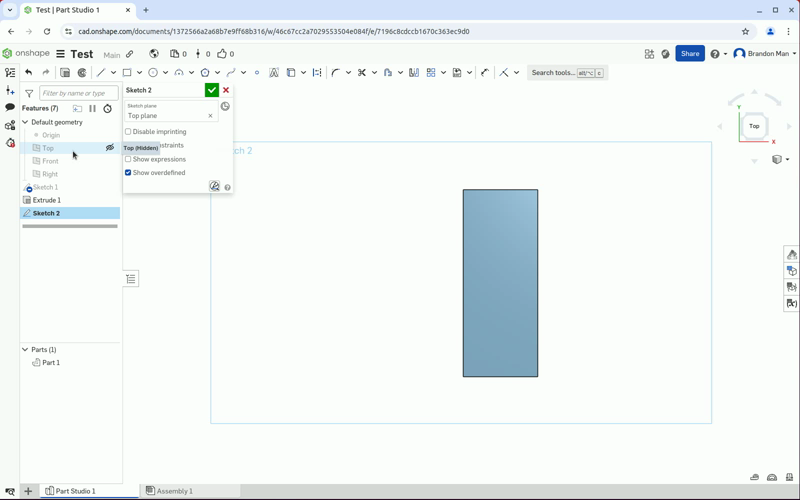
mouse_move(73, 352)
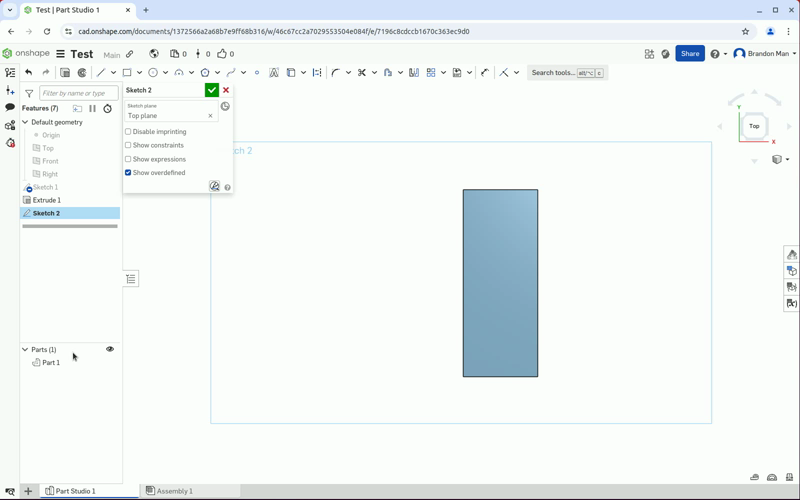
key(y)
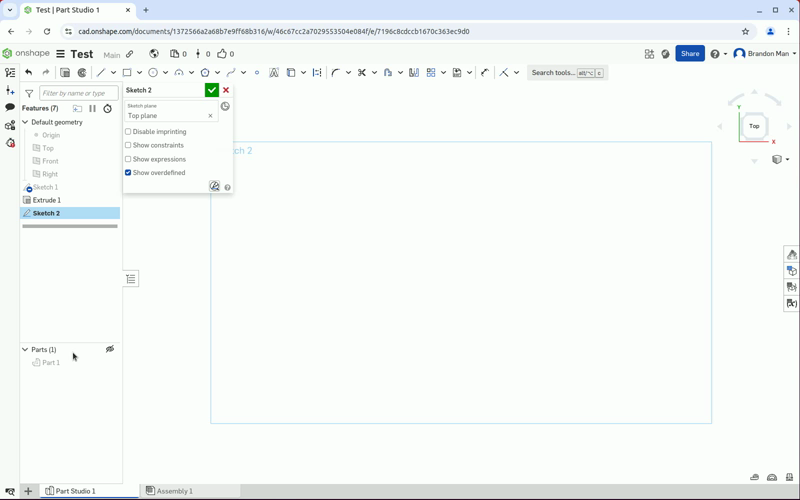
key(l)
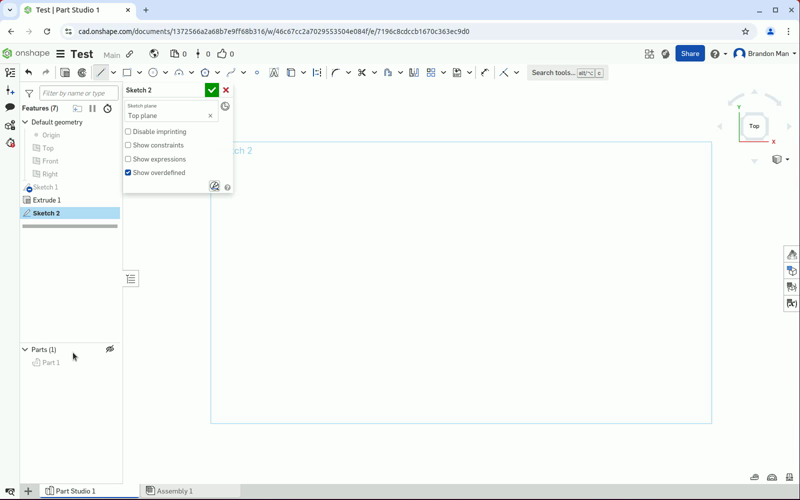
key_down(shift)
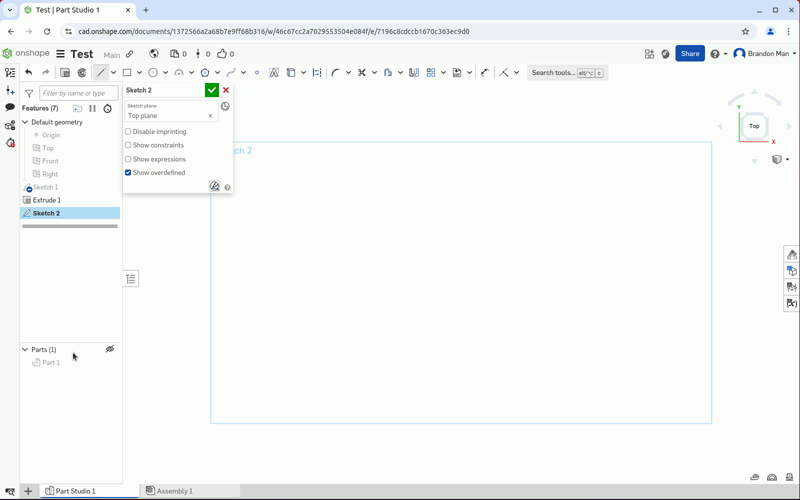
mouse_move(383, 376)
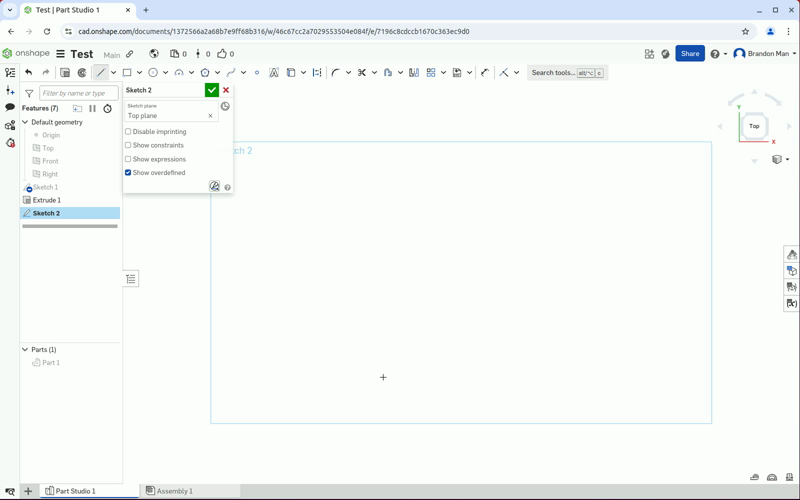
click(383, 376)
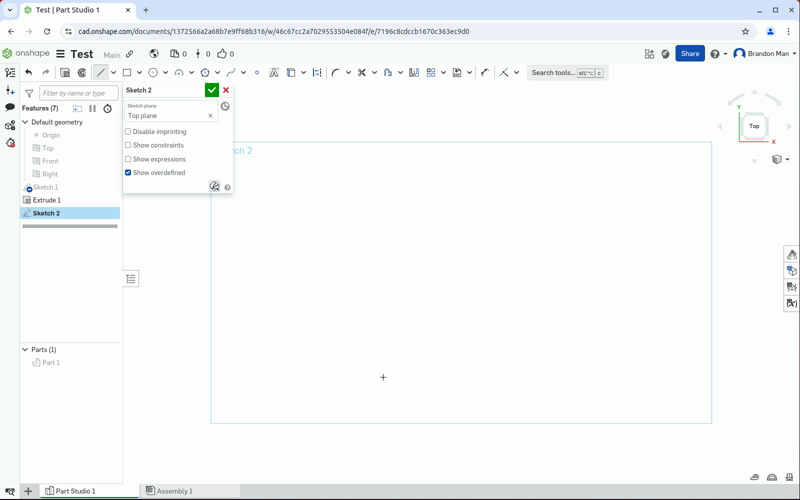
key_up(shift)
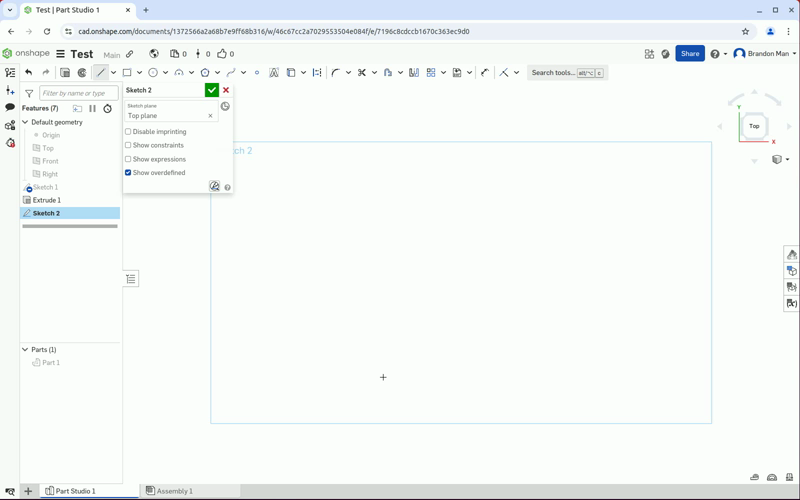
key_down(shift)
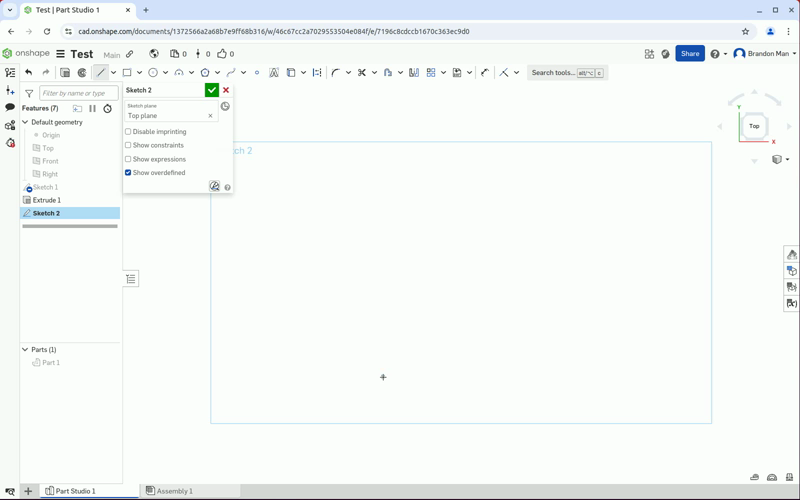
mouse_move(458, 376)
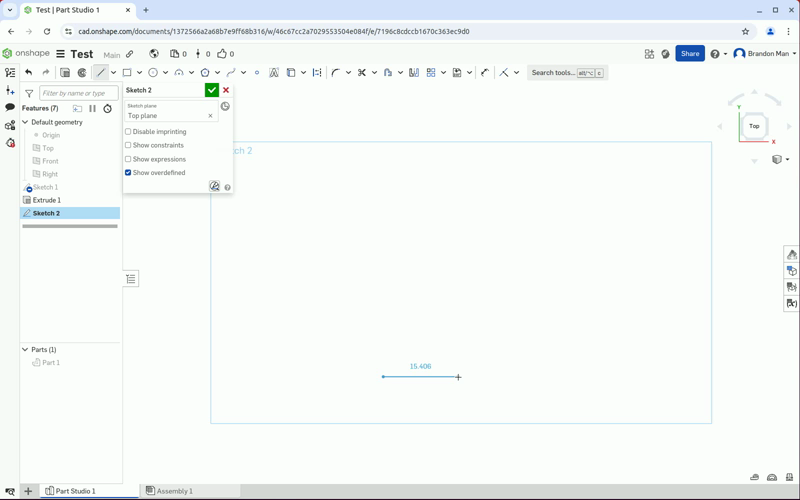
click(458, 376)
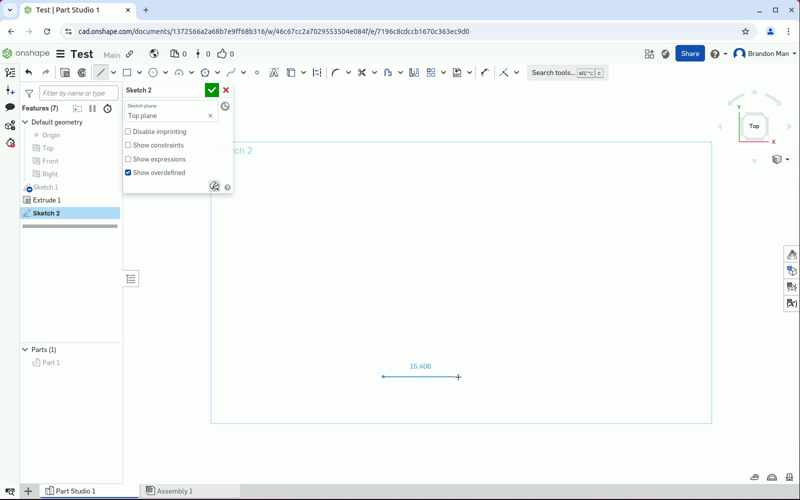
key_up(shift)
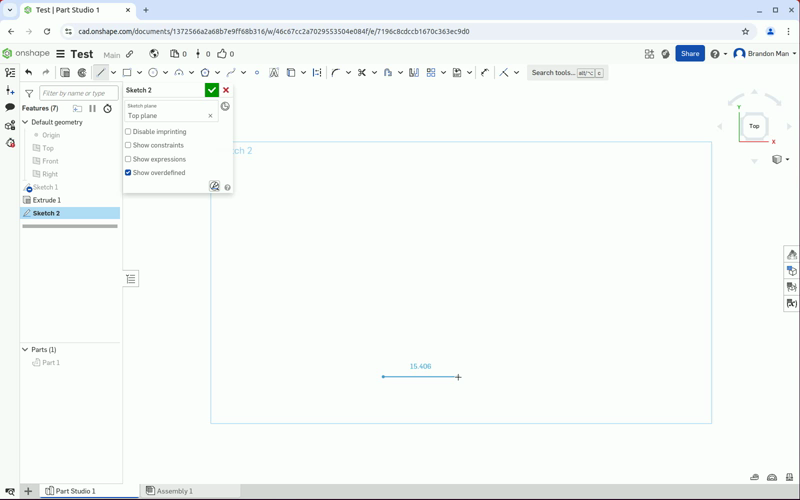
key_down(shift)
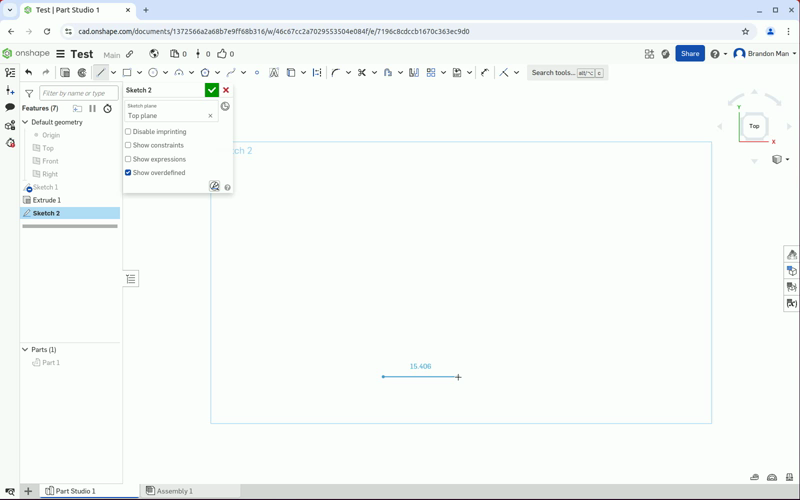
mouse_move(458, 282)
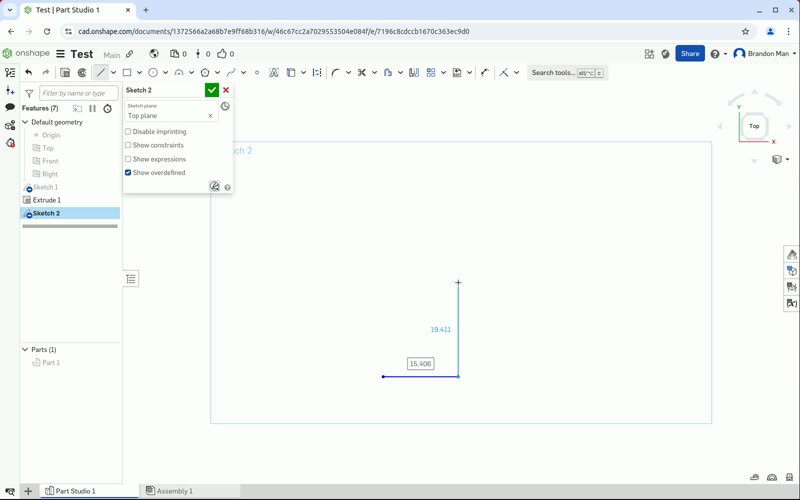
click(458, 282)
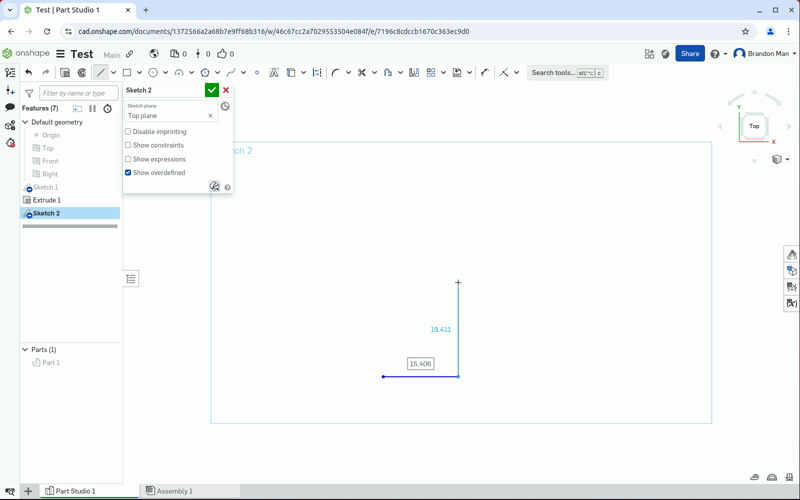
key_up(shift)
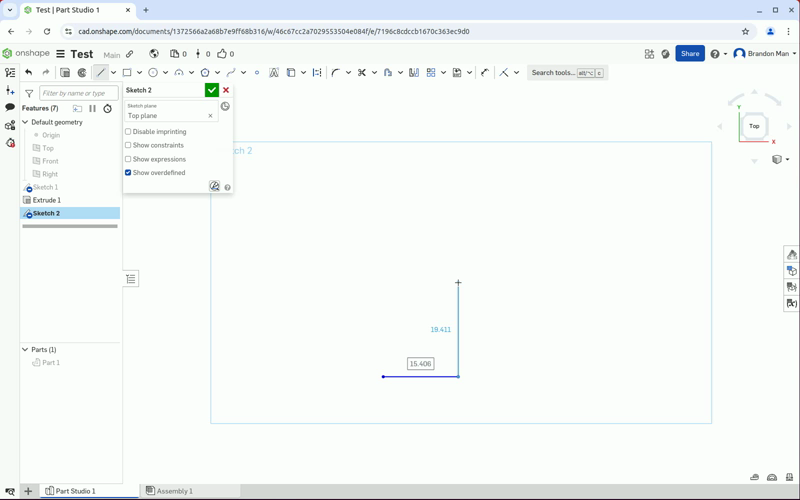
key_down(shift)
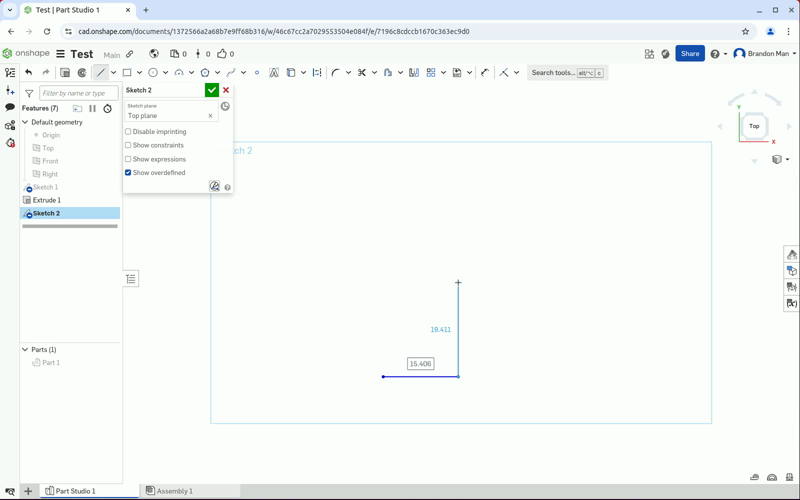
mouse_move(458, 189)
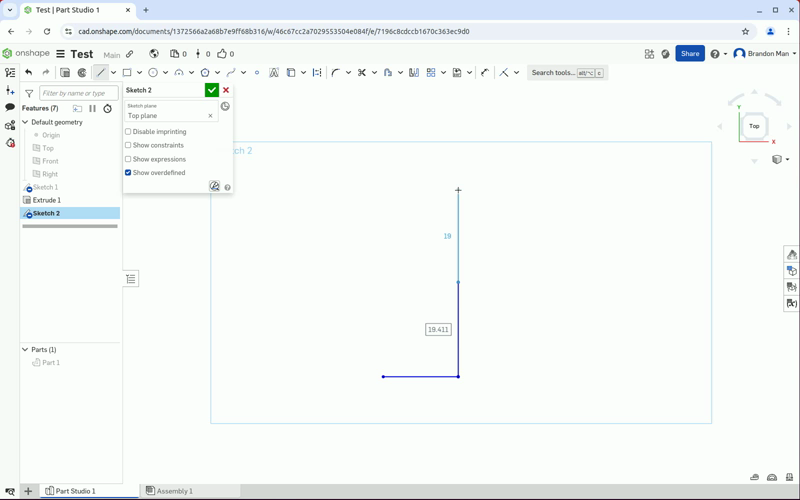
click(458, 189)
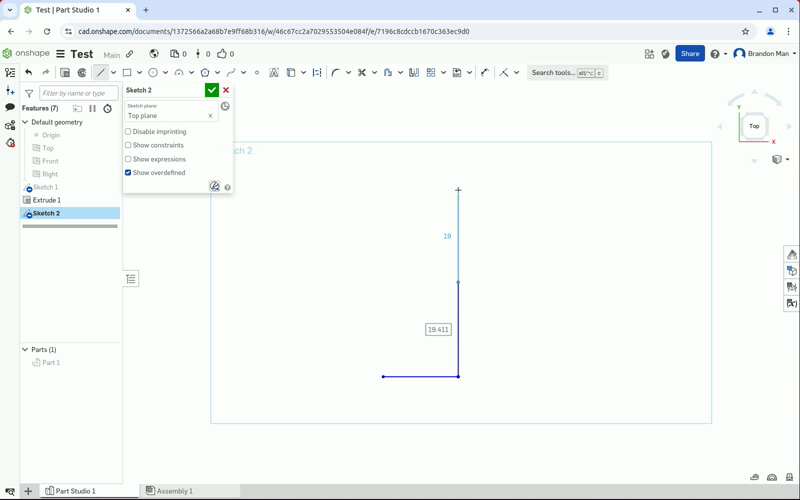
key_up(shift)
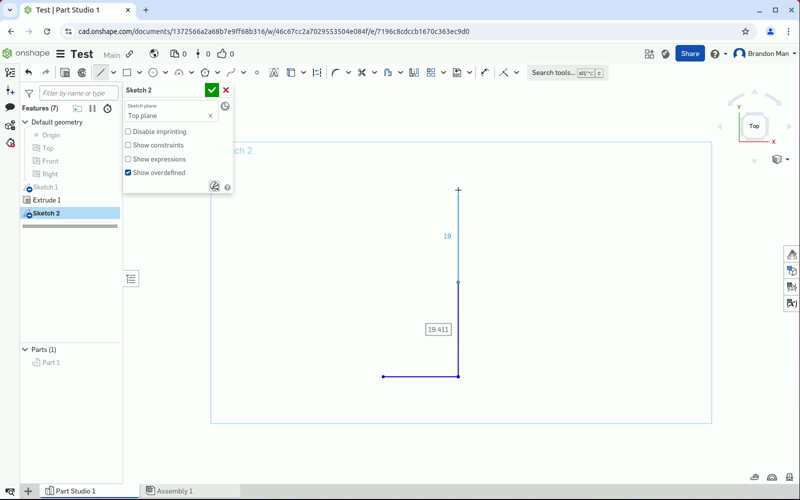
key_down(shift)
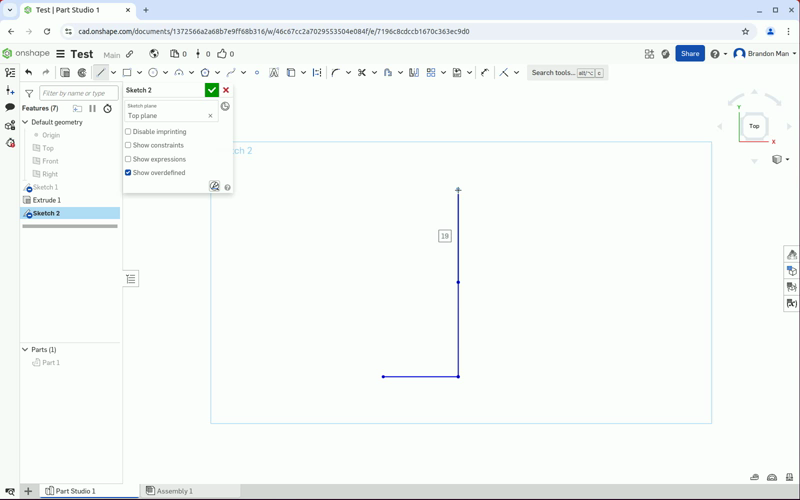
mouse_move(383, 189)
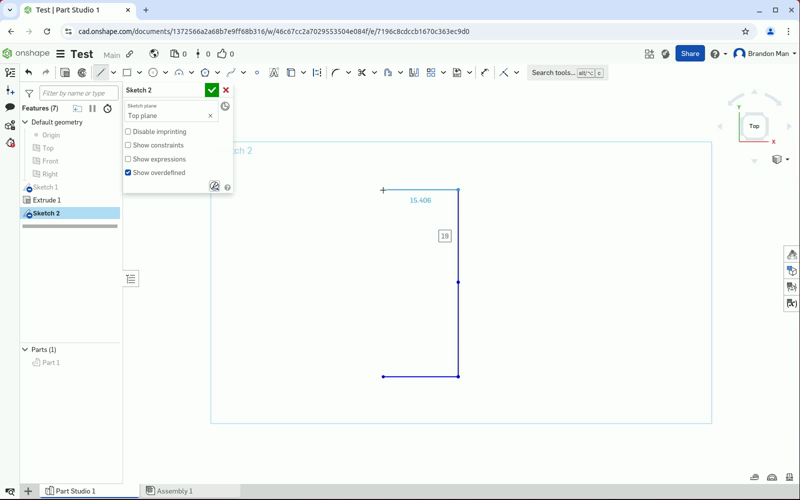
click(383, 189)
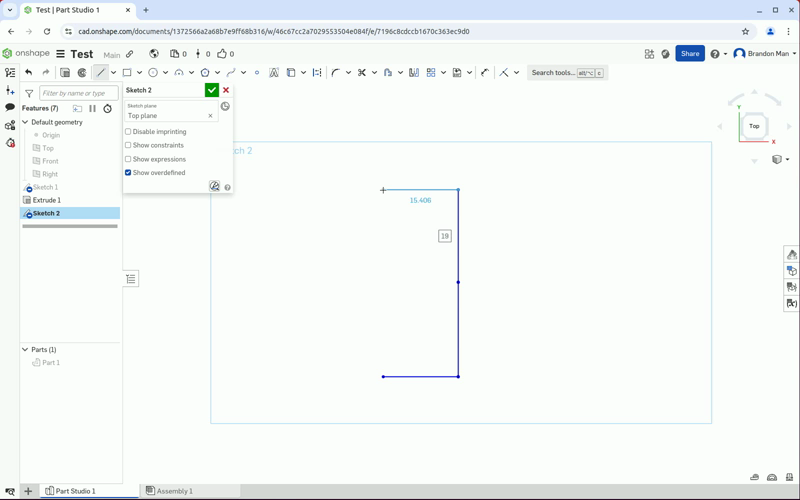
key_up(shift)
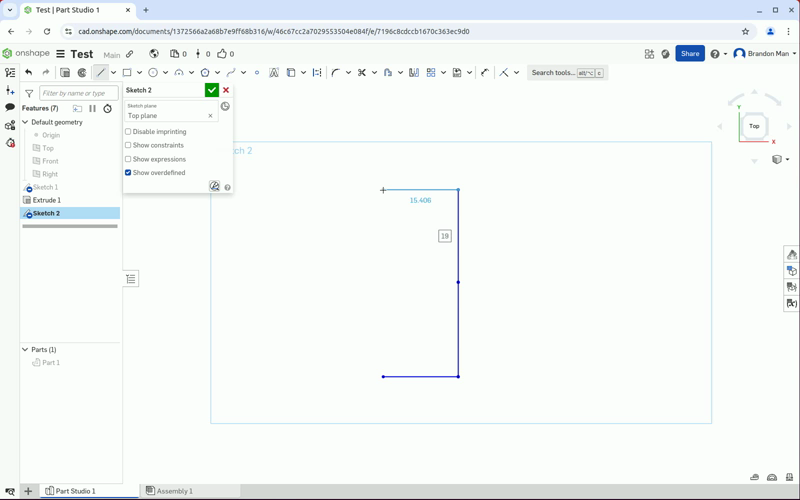
key_down(shift)
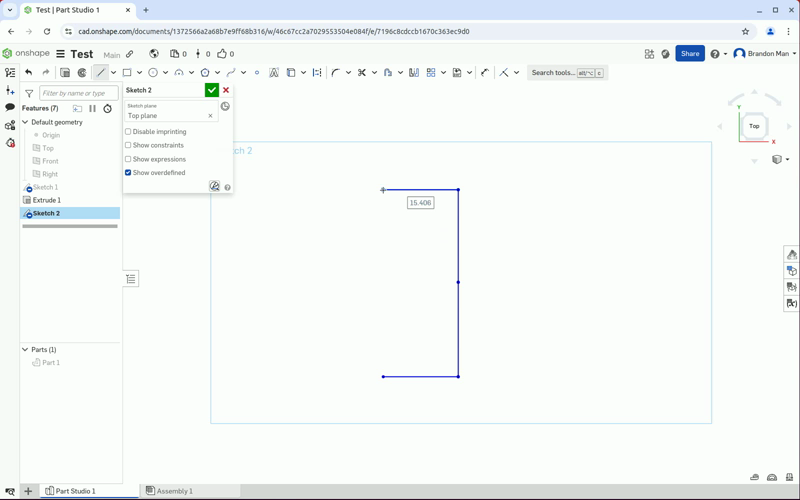
mouse_move(383, 282)
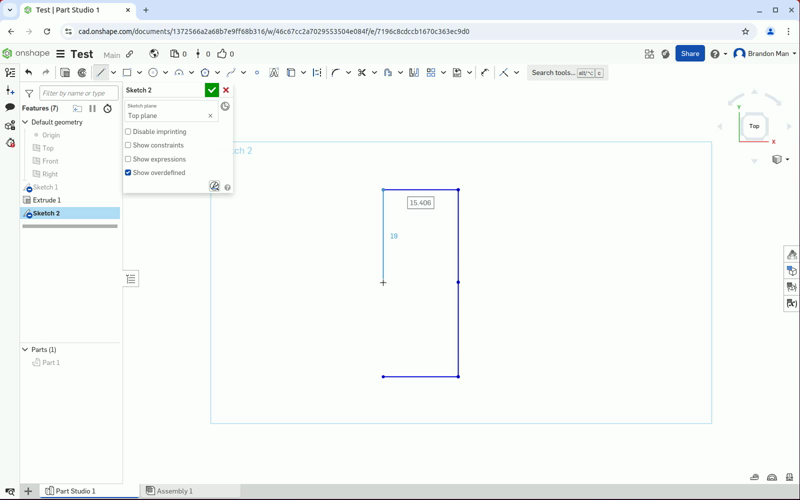
click(383, 282)
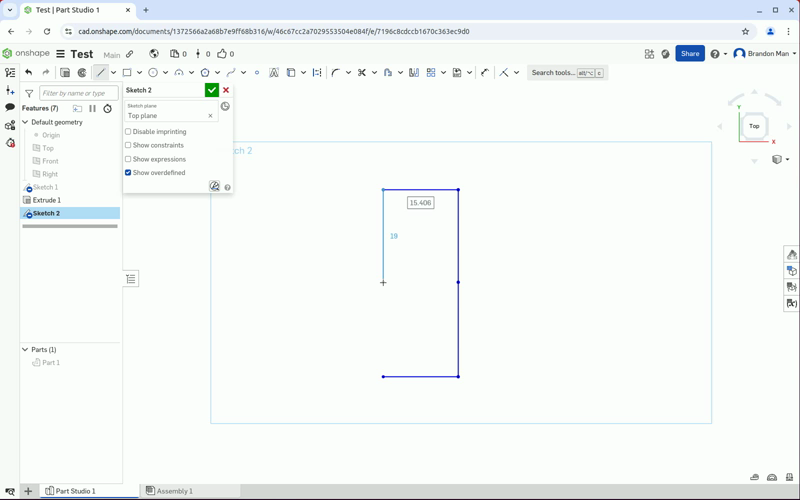
key_up(shift)
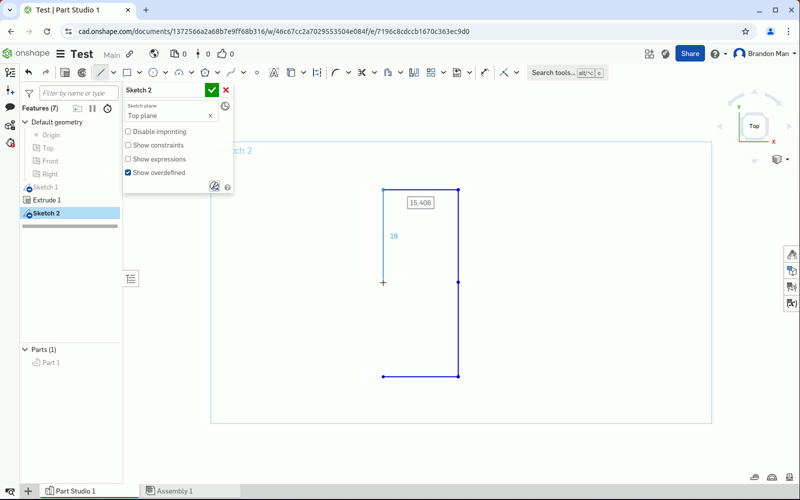
key_down(shift)
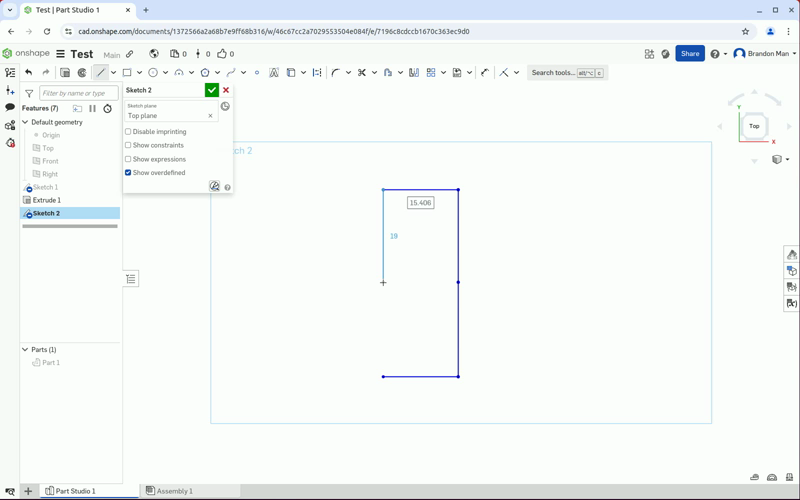
mouse_move(383, 376)
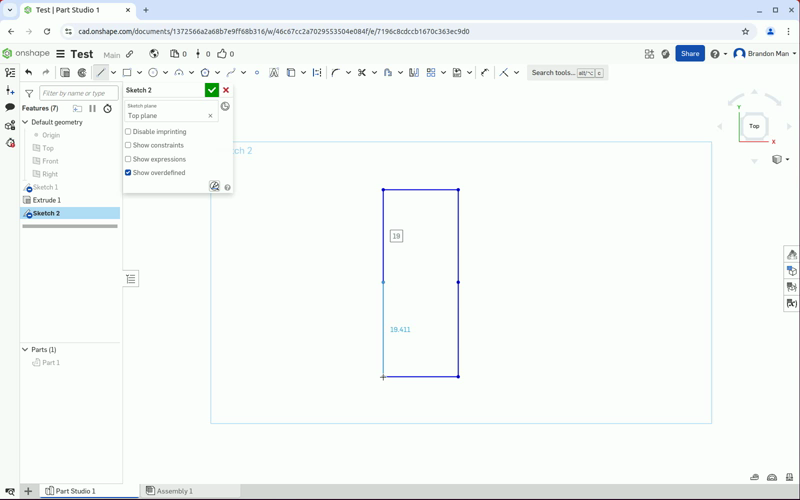
key_up(shift)
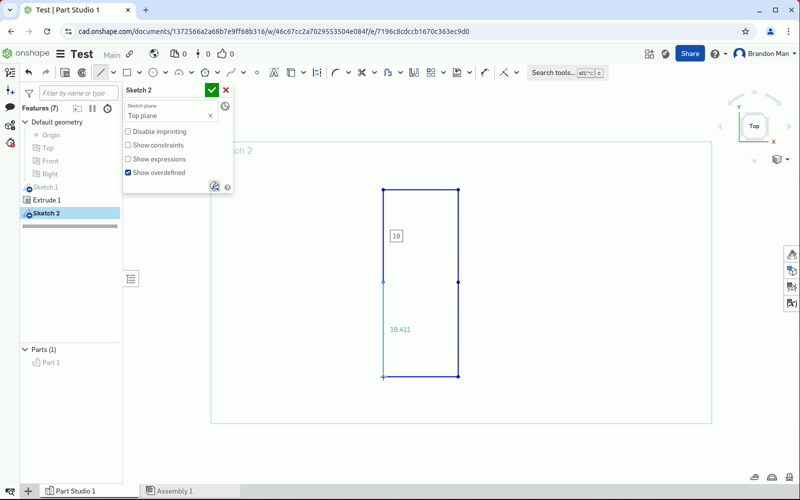
click(383, 376)
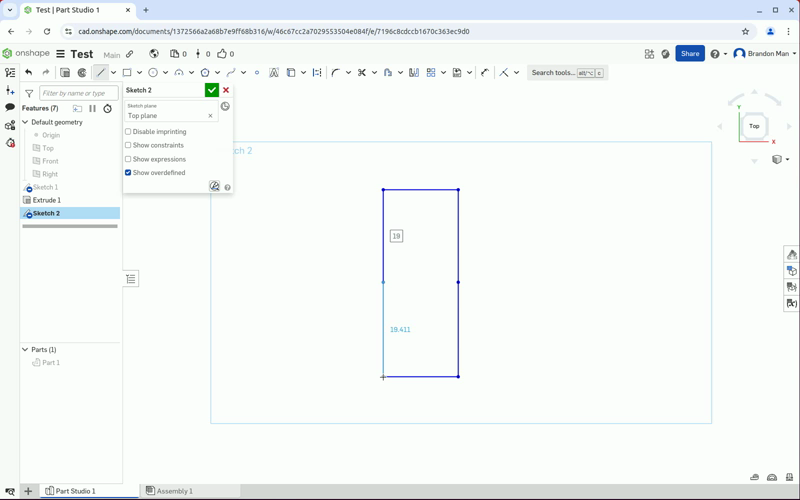
key(esc)
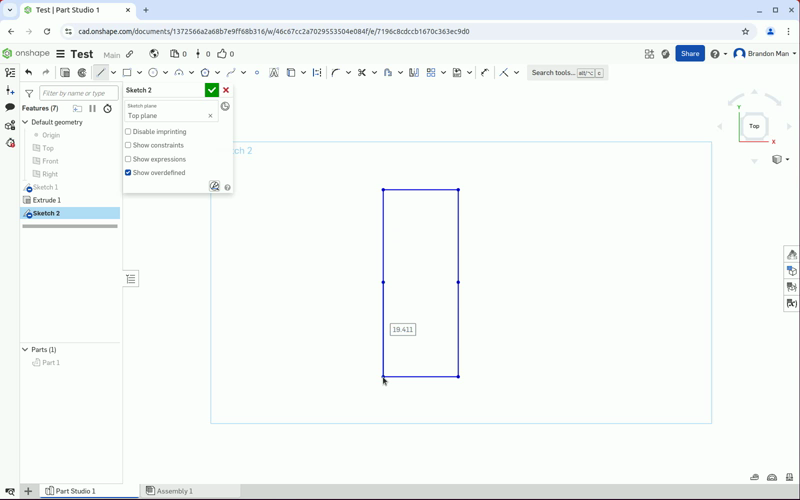
mouse_move(400, 225)
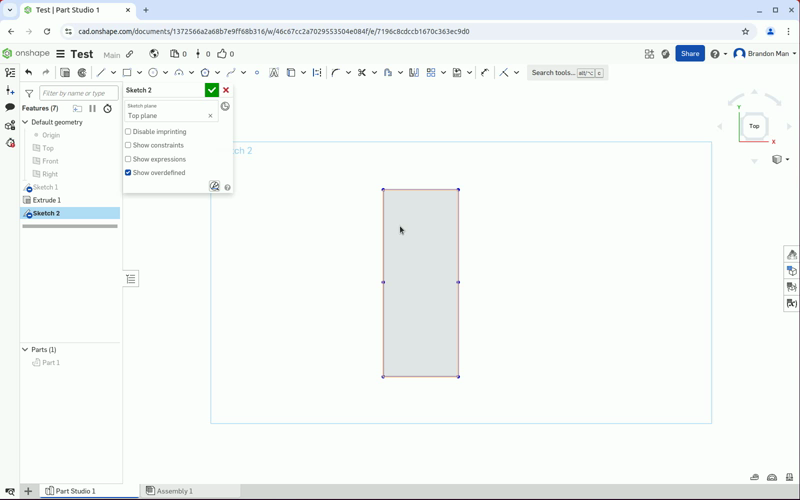
click(400, 225)
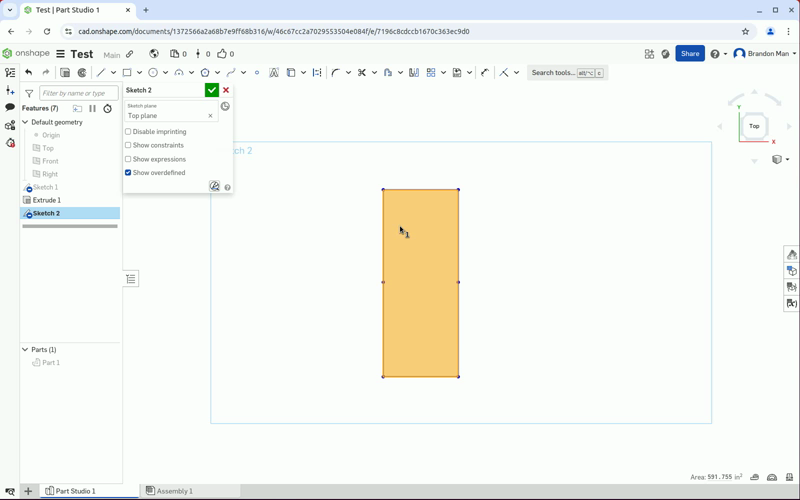
mouse_move(73, 352)
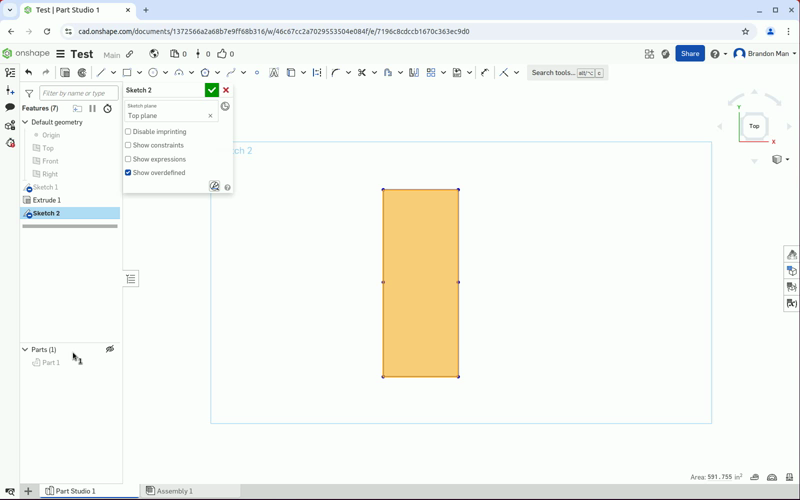
key(shift+y)
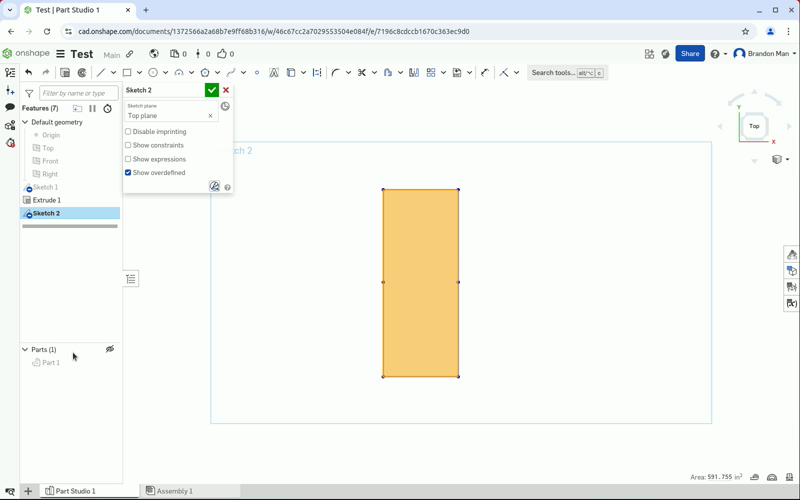
key(shift+e)
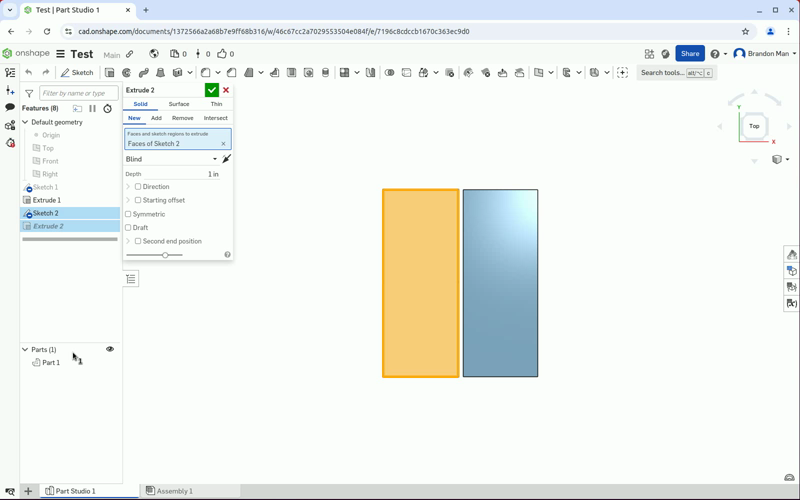
mouse_move(143, 106)
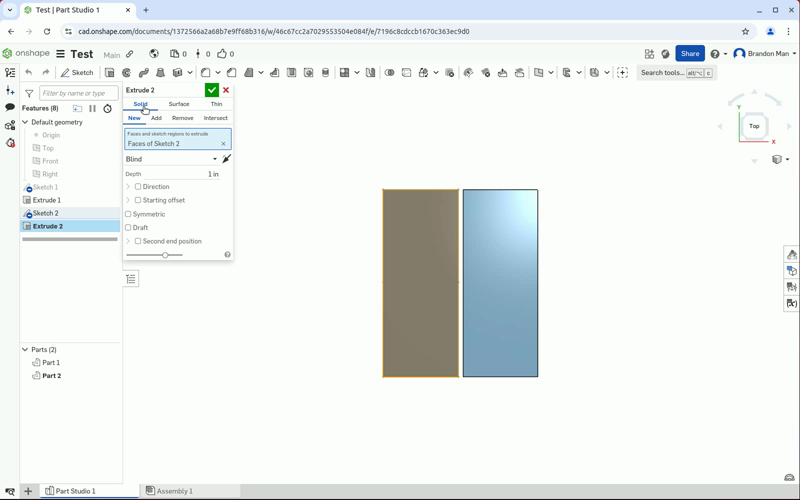
click(143, 106)
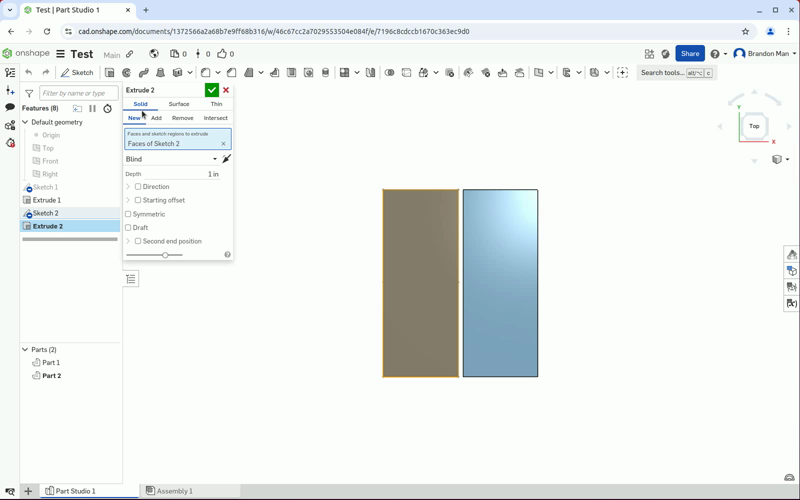
mouse_move(137, 120)
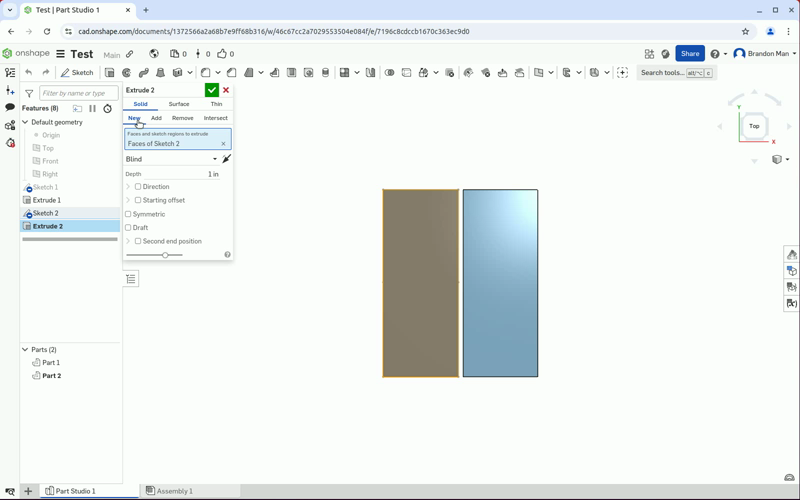
click(137, 120)
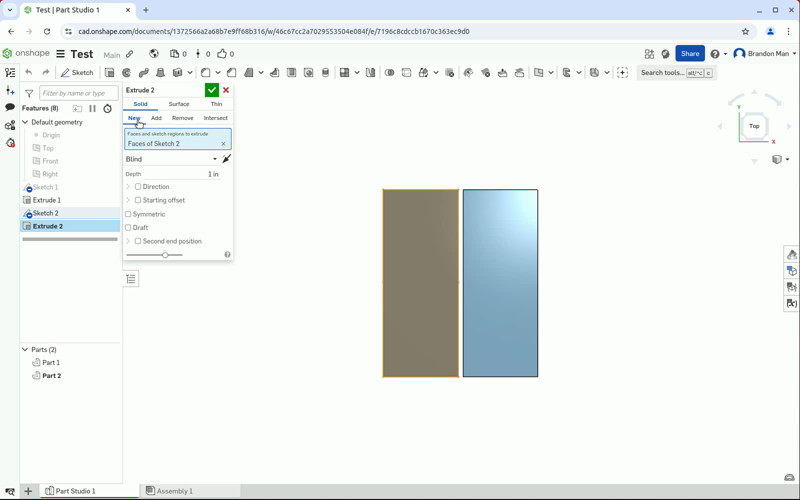
key(tab, 4)
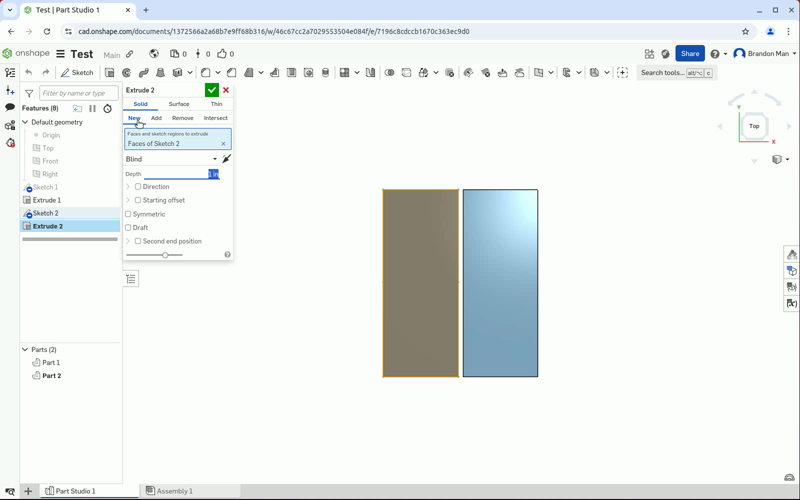
text(0.481)
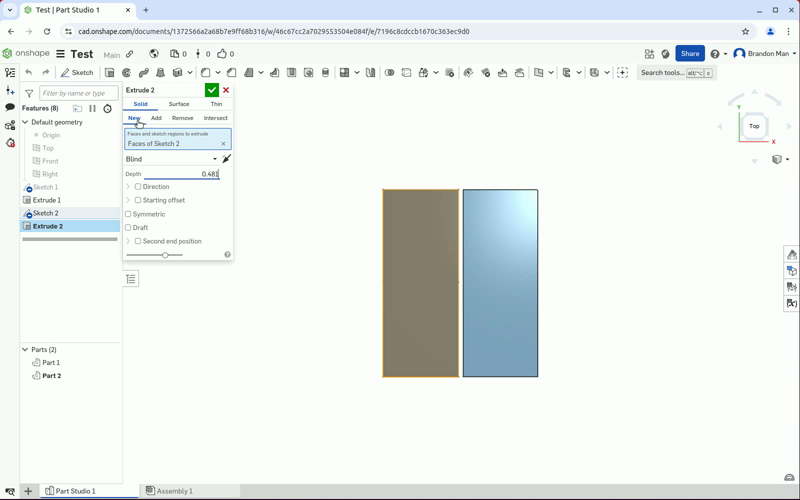
key(enter)
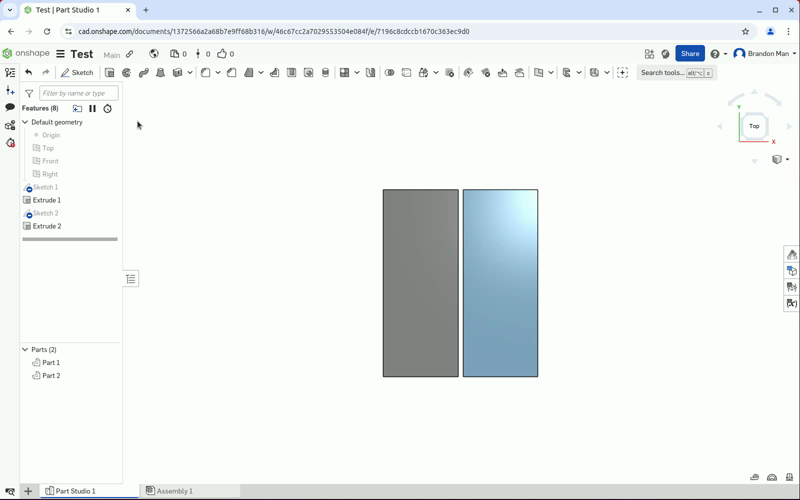
key(shift+h)
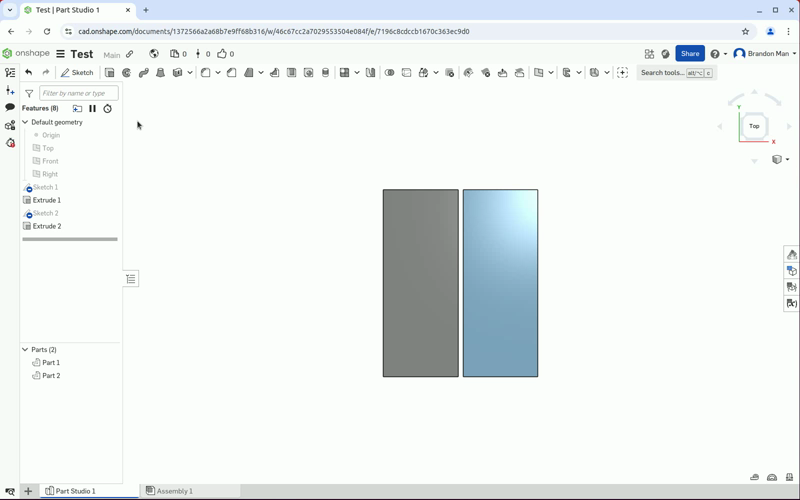
key(shift+h)
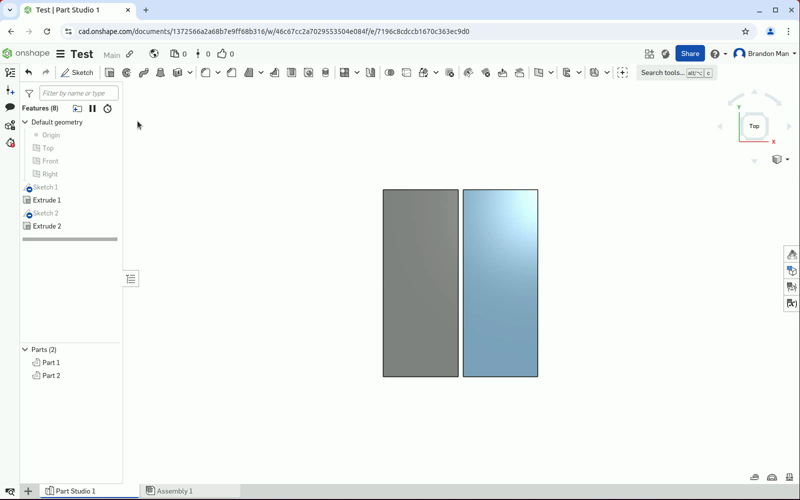
mouse_move(73, 189)
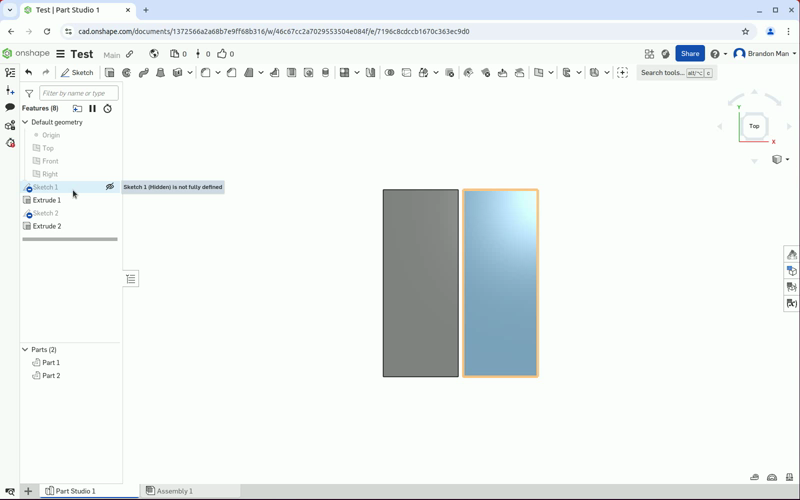
click(73, 189)
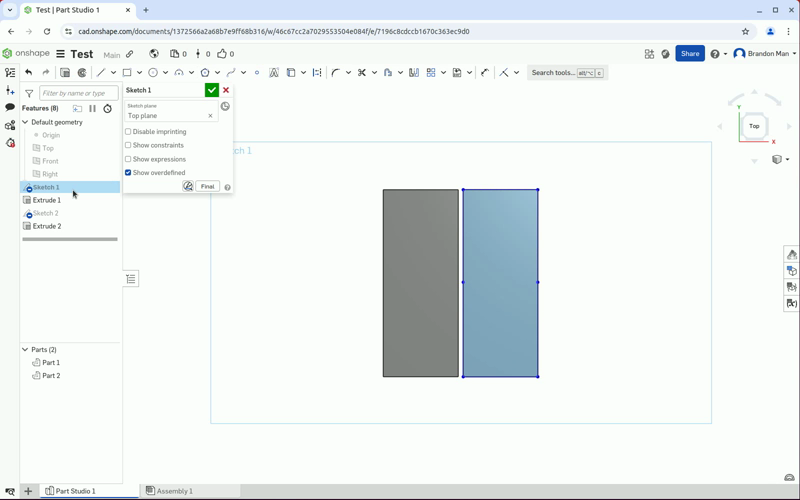
mouse_move(229, 92)
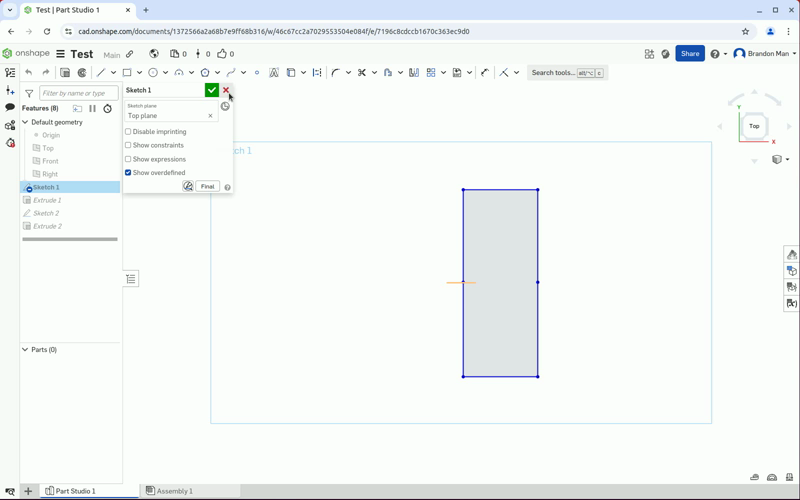
click(229, 92)
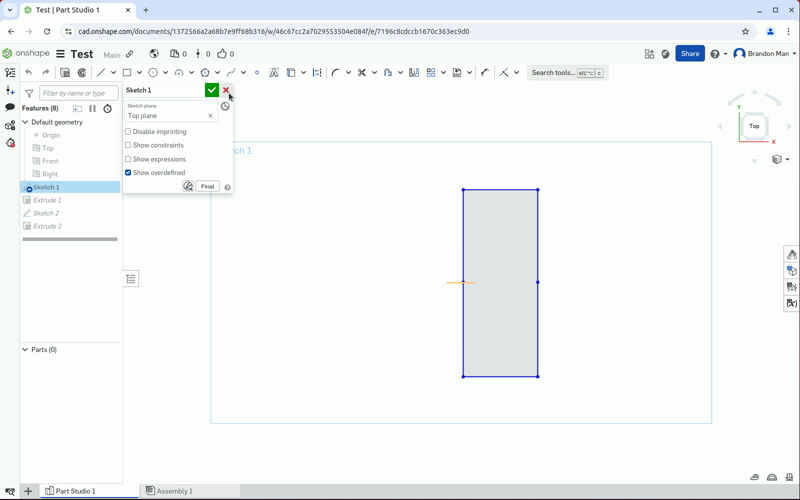
key(shift+s)
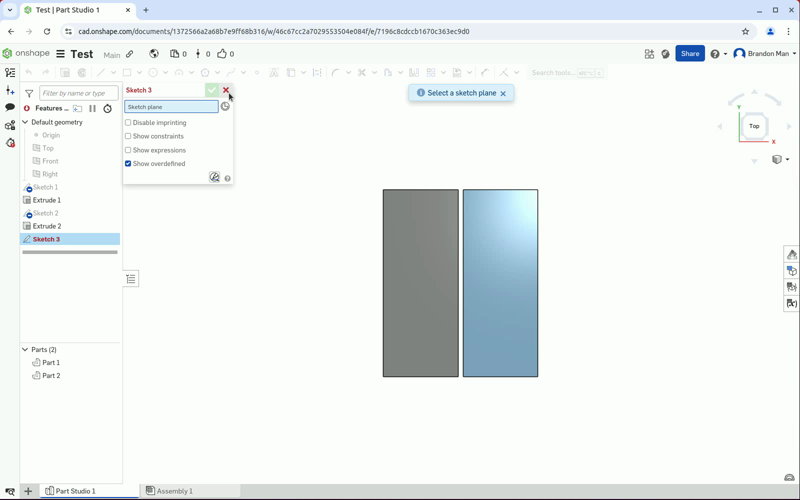
mouse_move(73, 150)
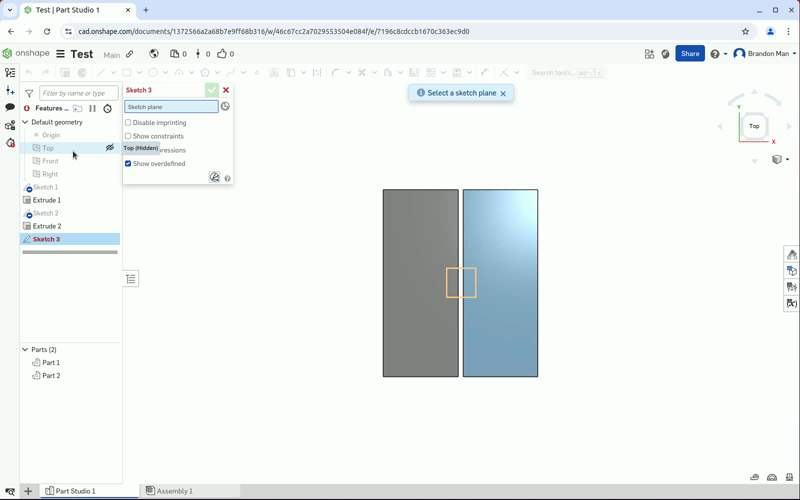
click(73, 150)
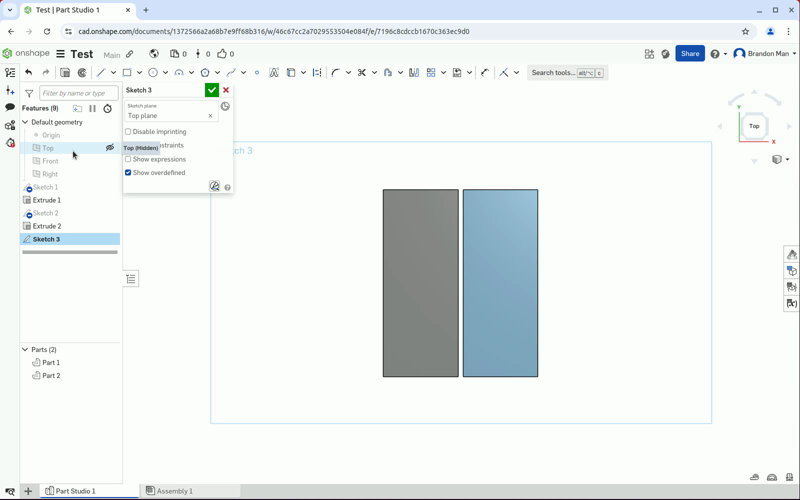
mouse_move(73, 352)
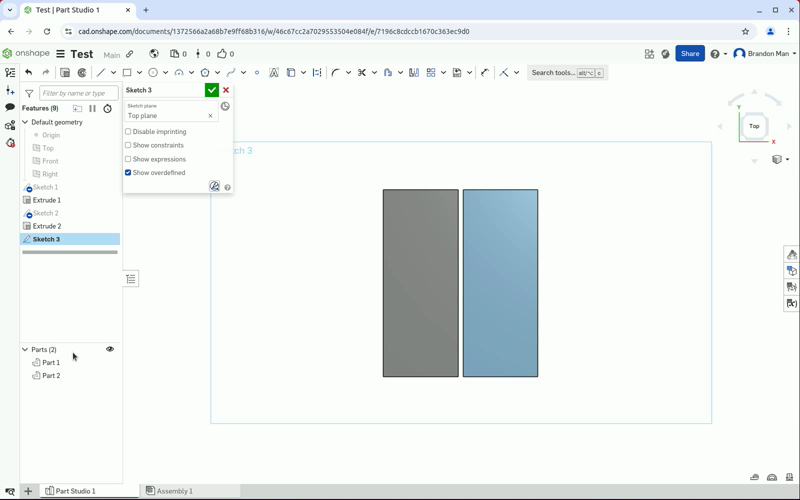
key(y)
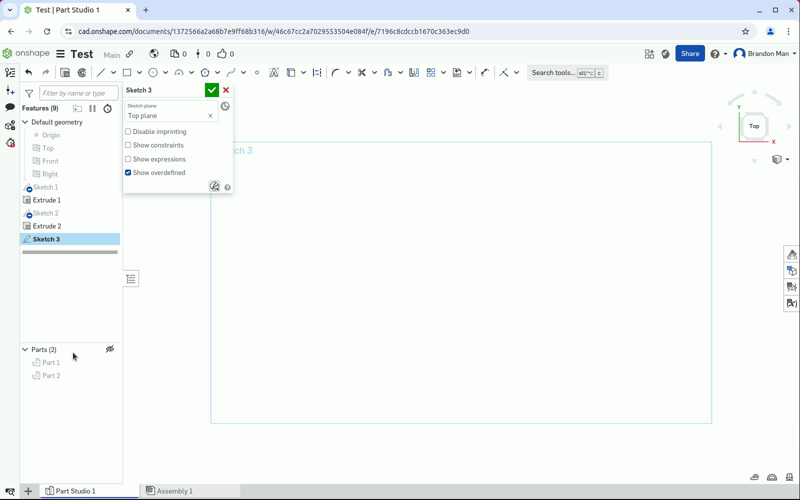
key(c)
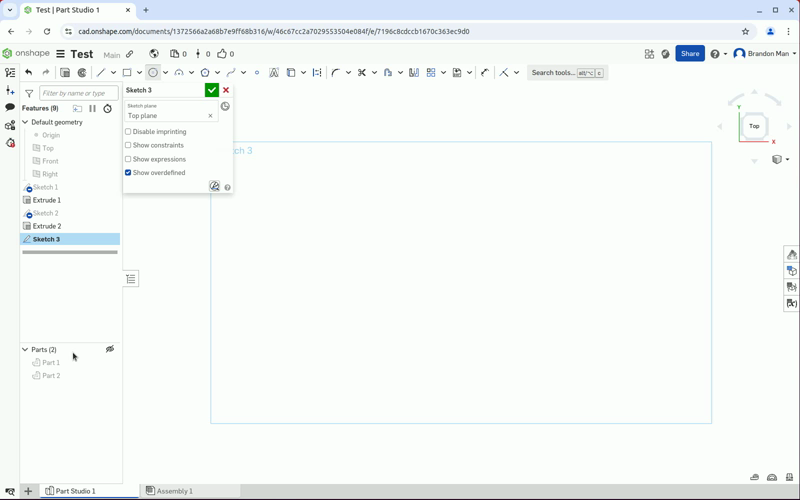
key_down(shift)
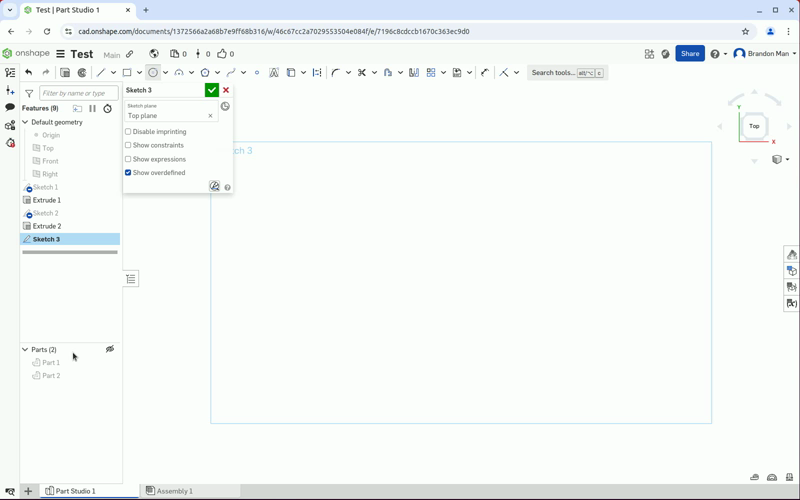
mouse_move(461, 282)
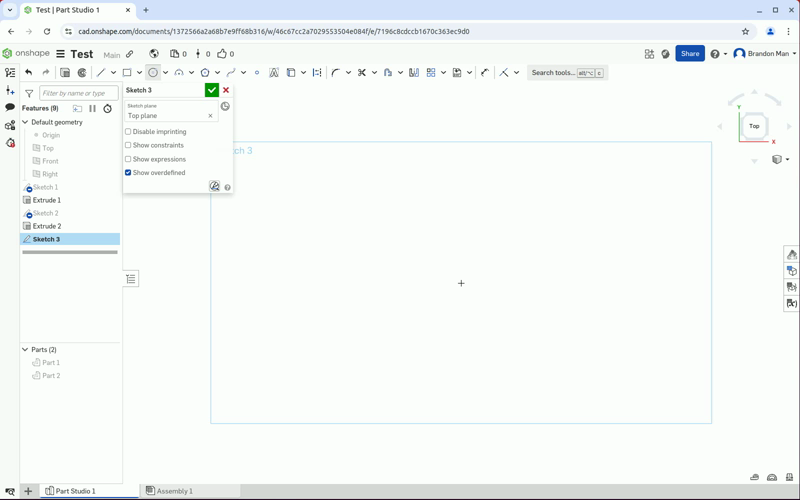
click(461, 282)
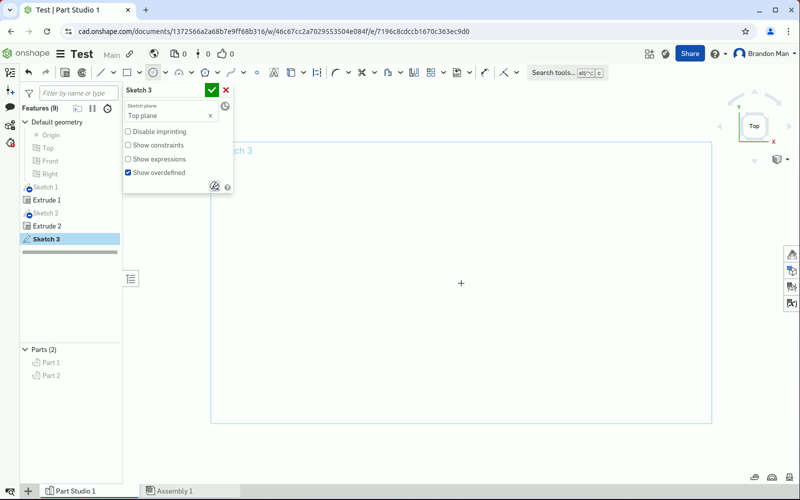
key_up(shift)
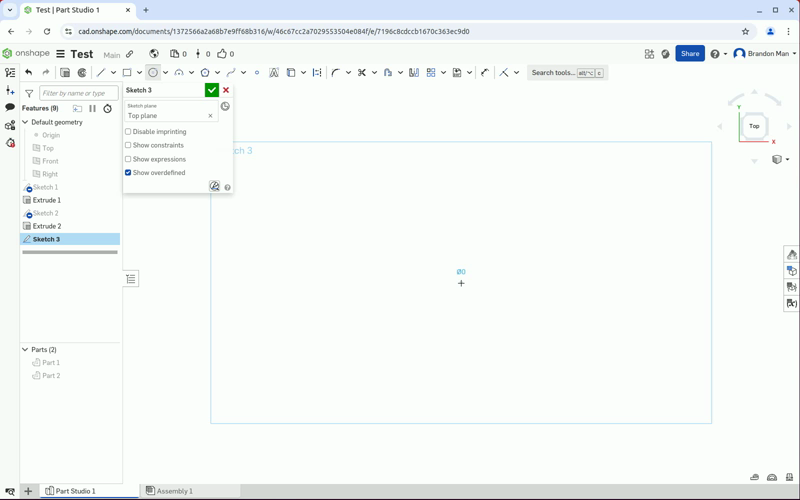
mouse_move(464, 282)
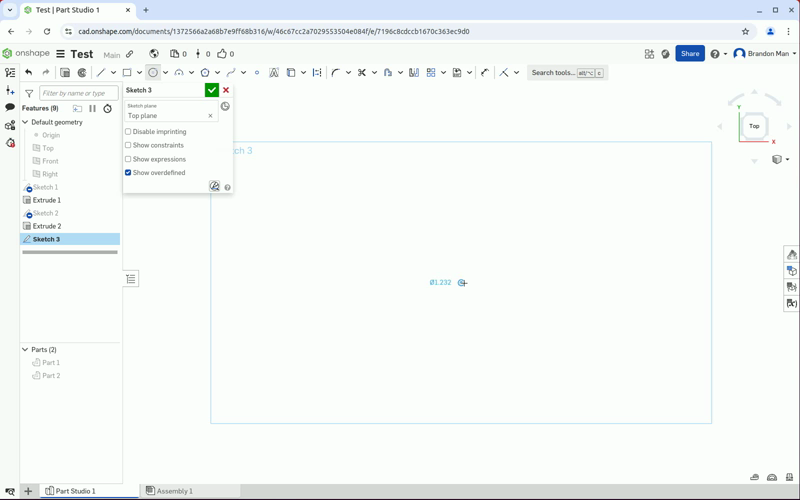
click(464, 282)
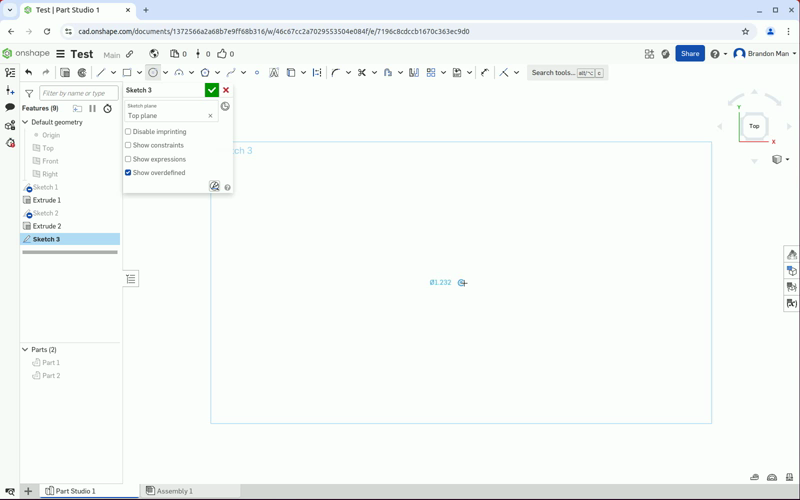
key(esc)
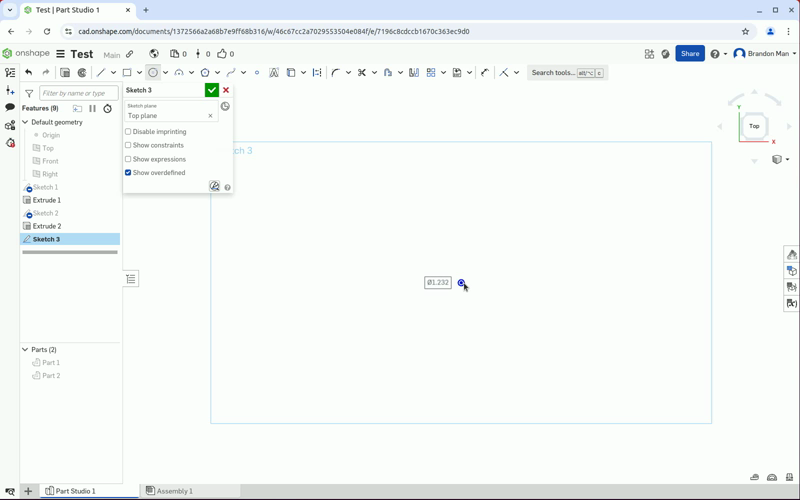
mouse_move(462, 282)
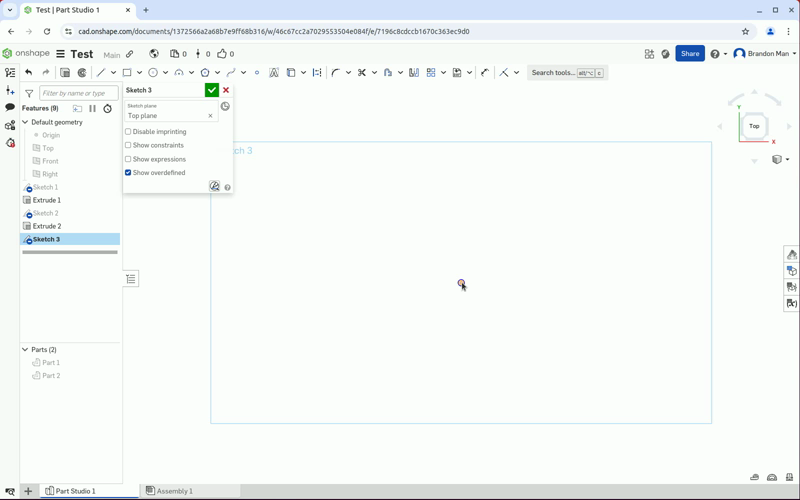
scroll(6)
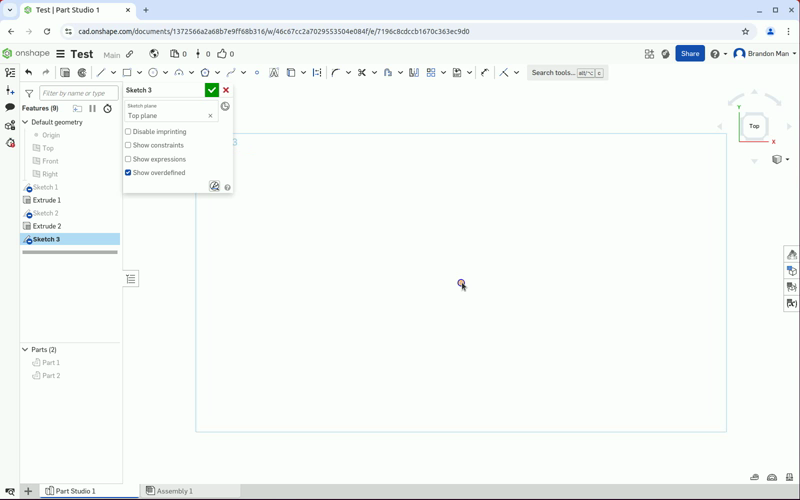
scroll(6)
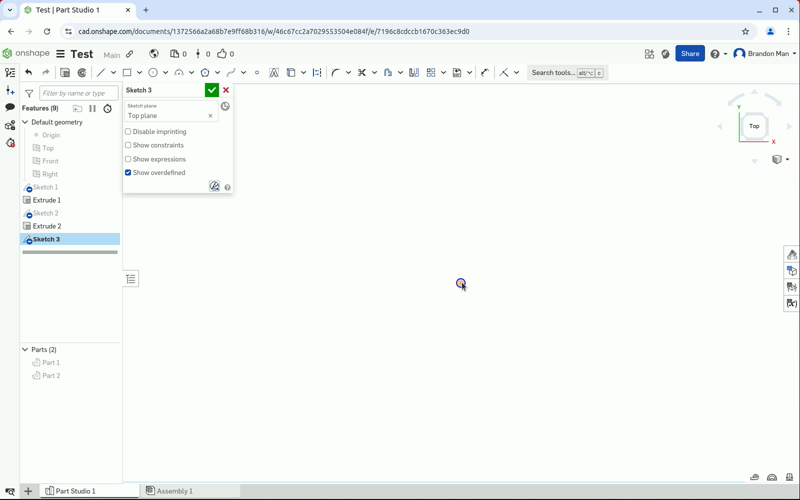
scroll(6)
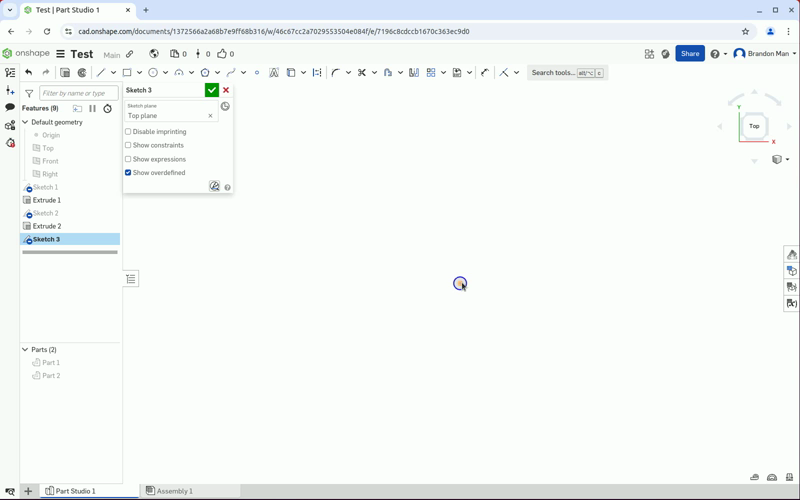
scroll(6)
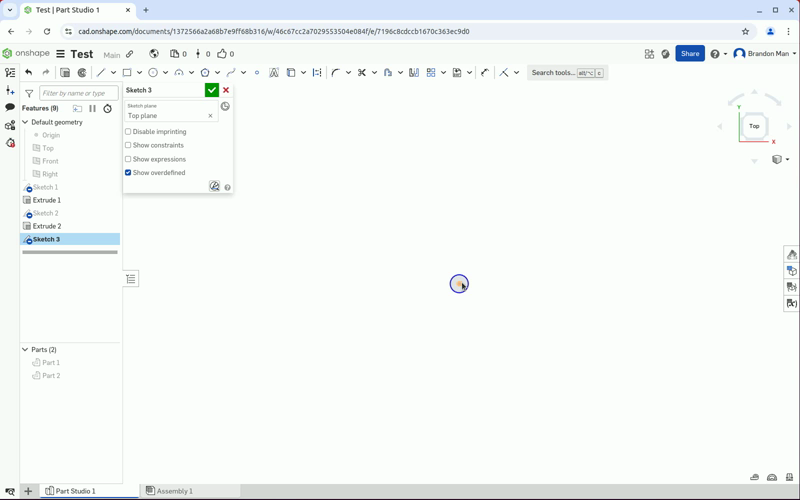
scroll(6)
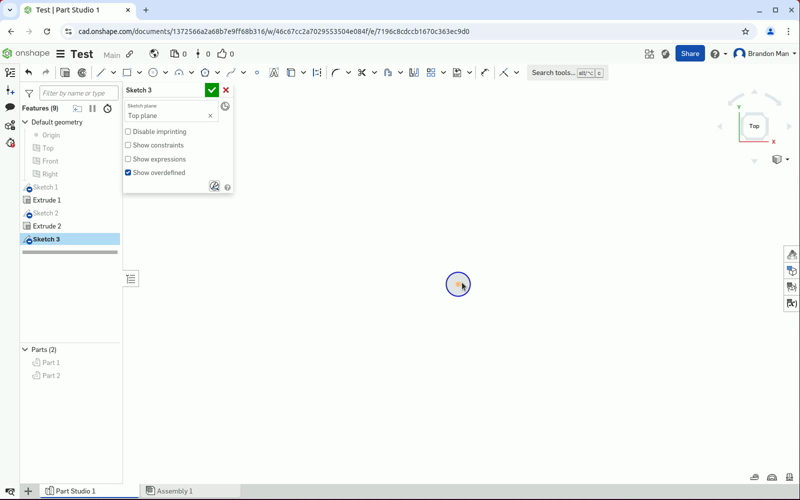
scroll(6)
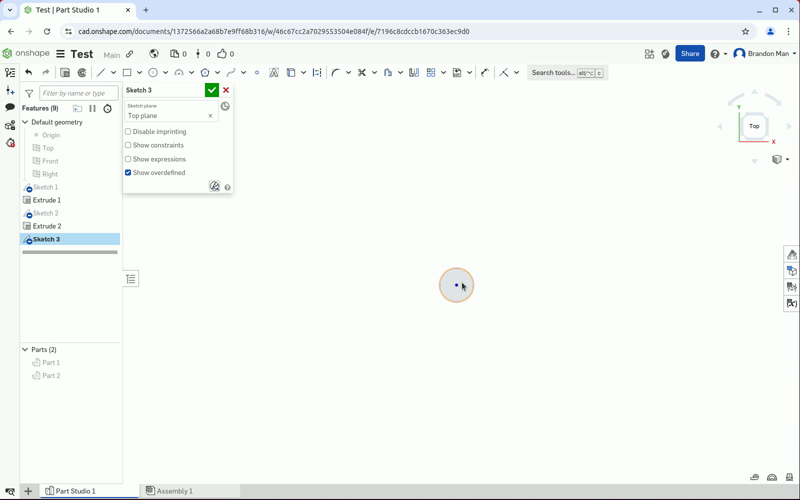
scroll(6)
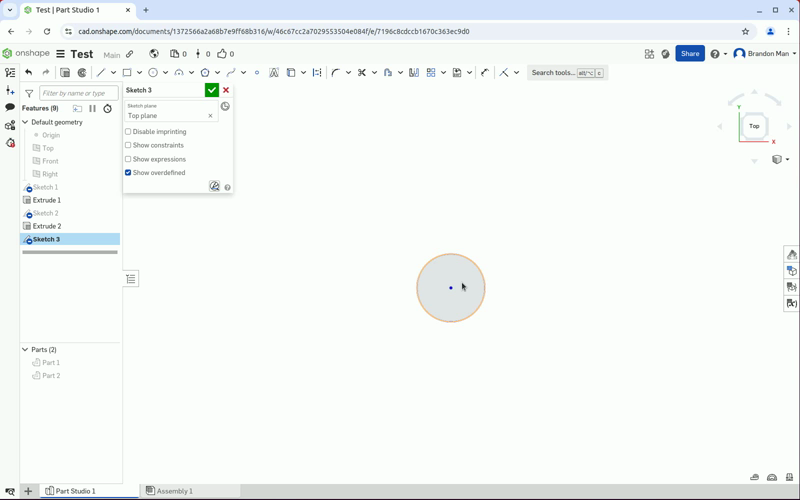
click(462, 282)
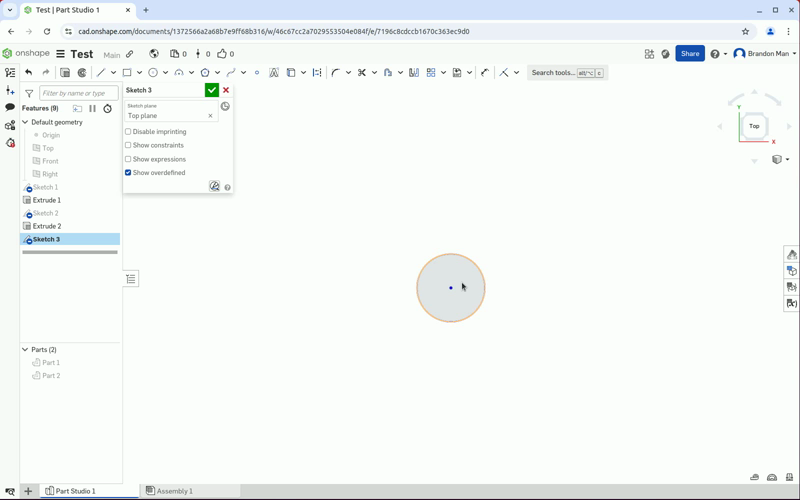
scroll(-6)
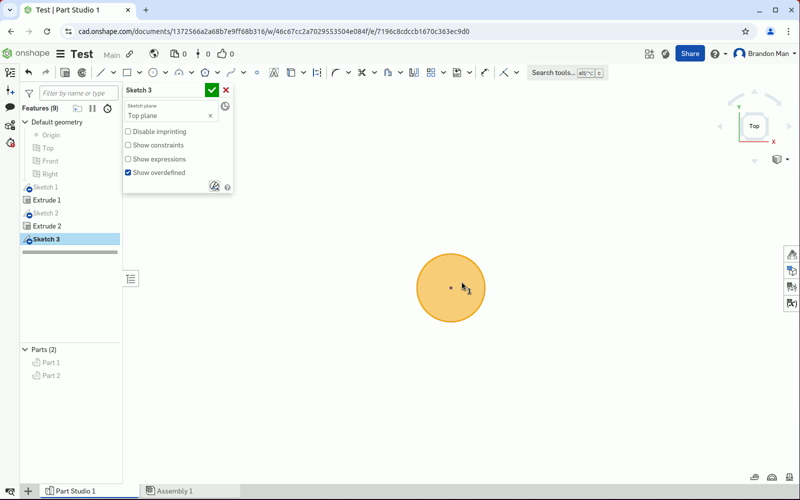
scroll(-6)
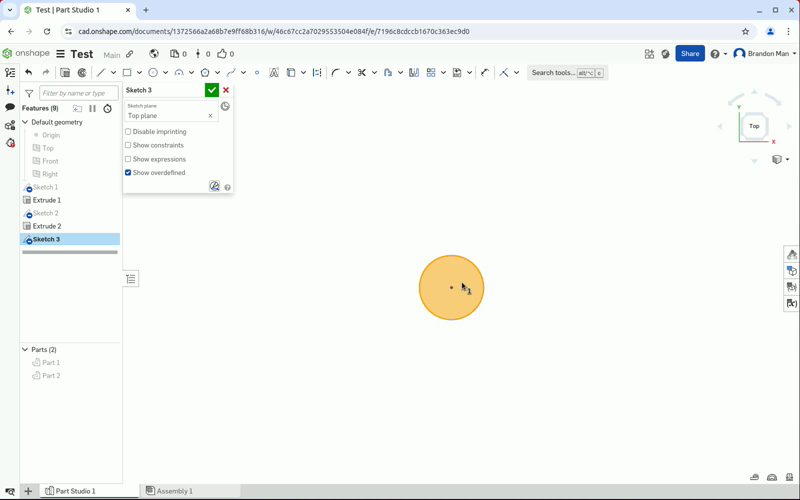
scroll(-6)
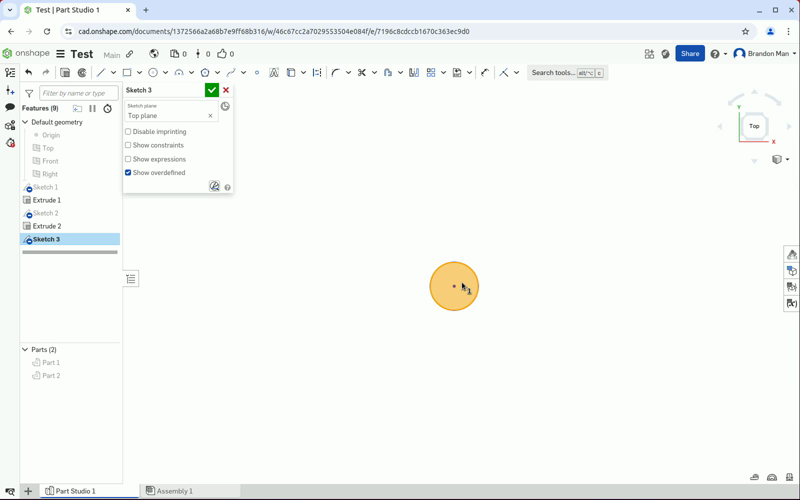
scroll(-6)
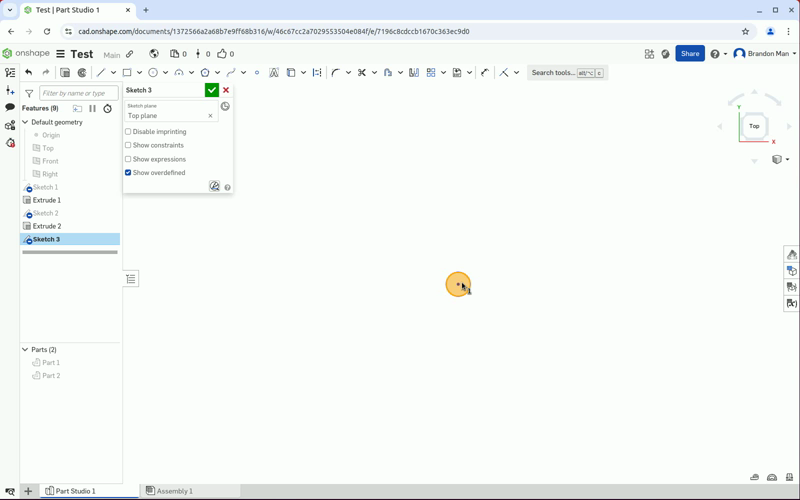
scroll(-6)
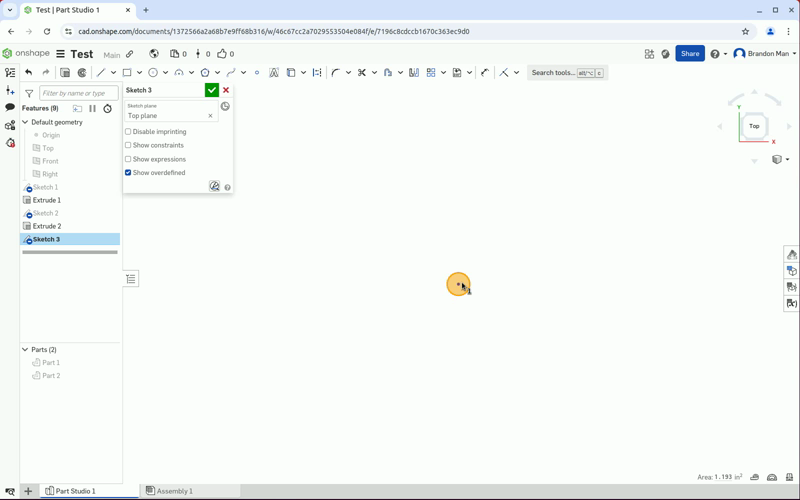
scroll(-6)
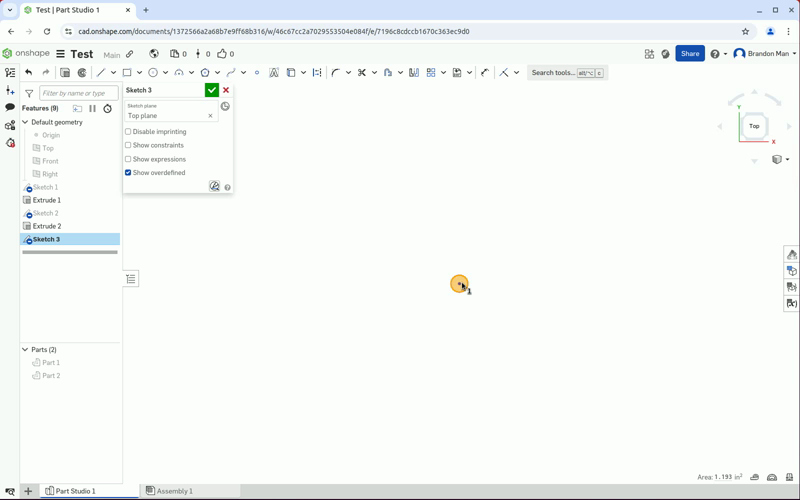
scroll(-6)
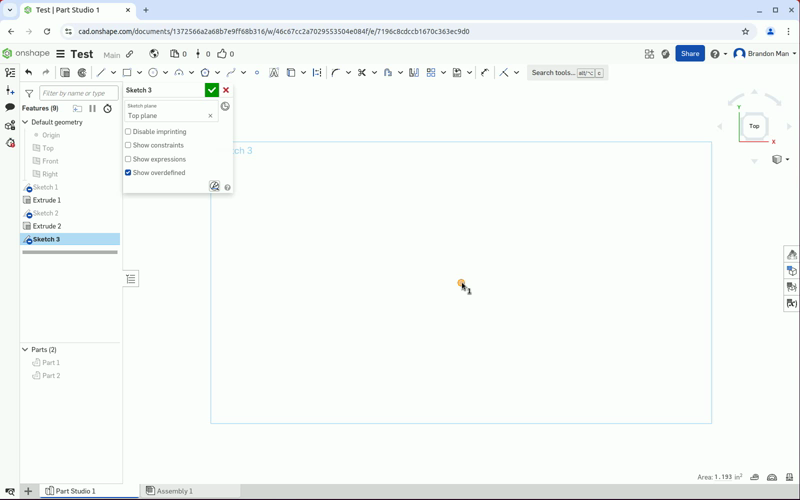
mouse_move(73, 352)
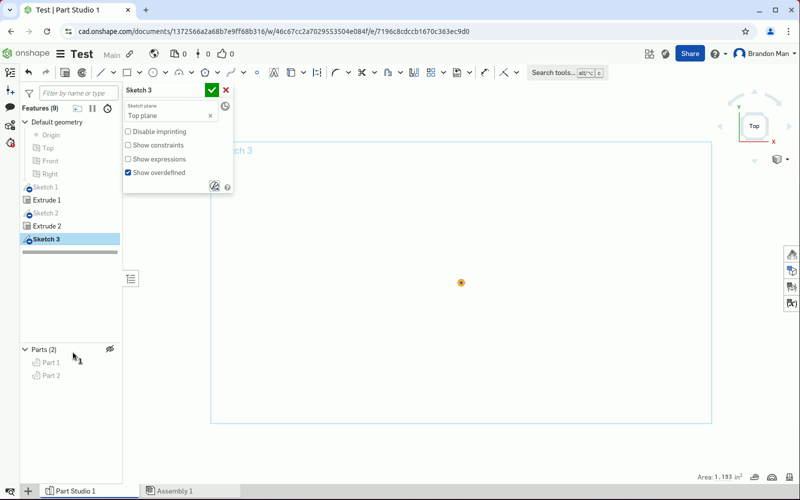
key(shift+y)
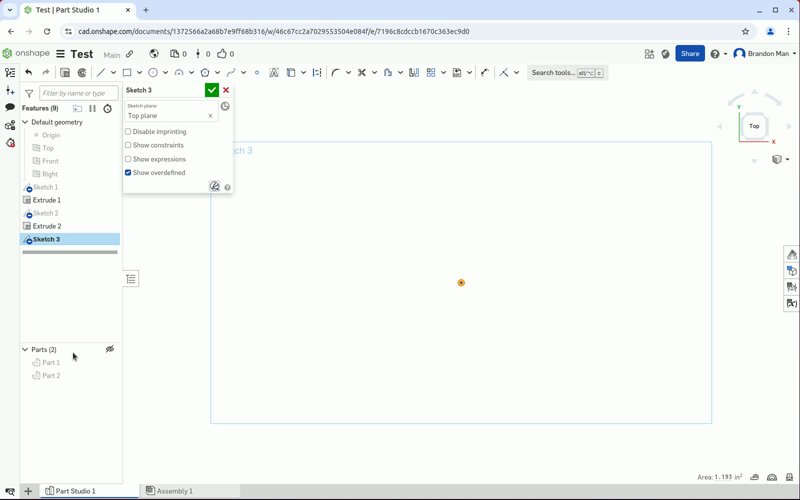
key(shift+e)
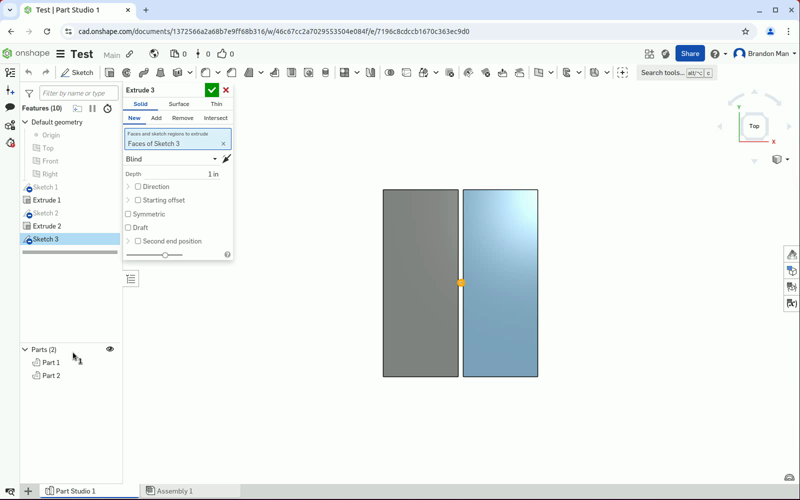
mouse_move(143, 106)
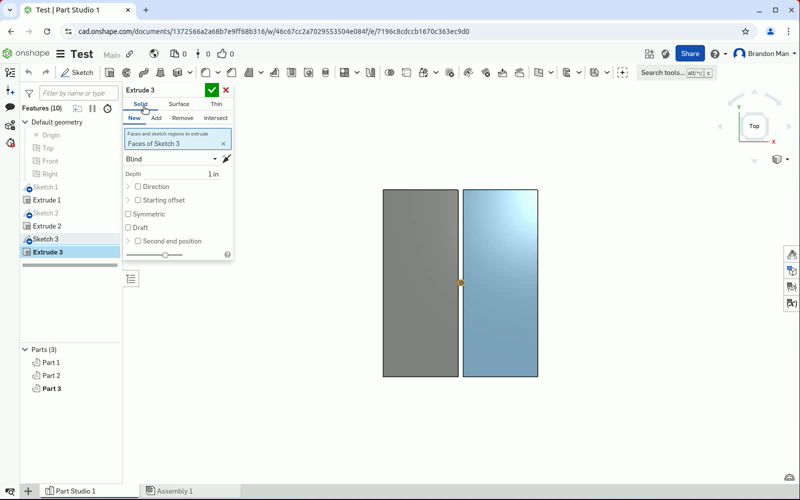
click(143, 106)
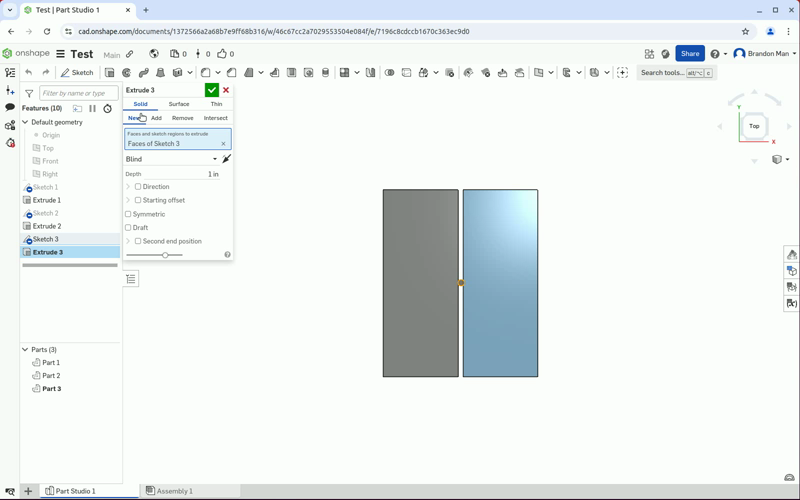
mouse_move(137, 120)
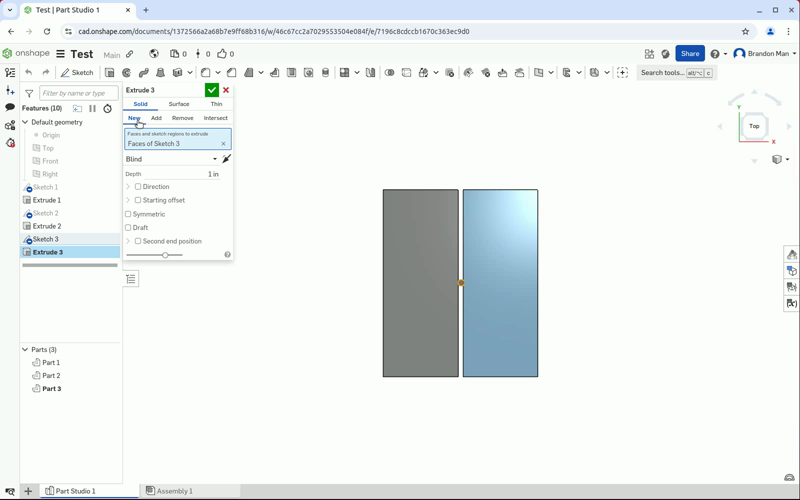
click(137, 120)
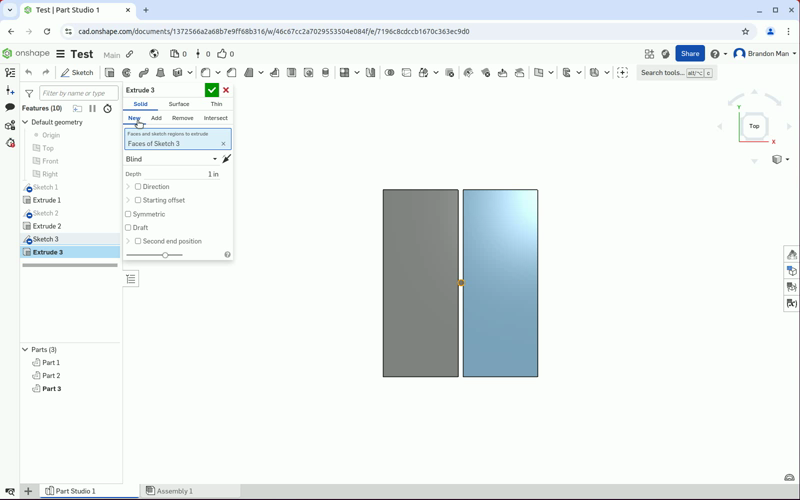
key(tab, 4)
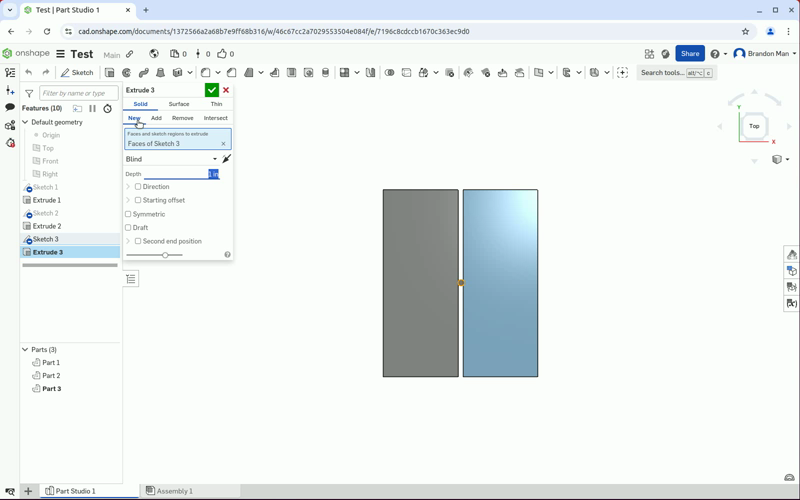
text(23.108)
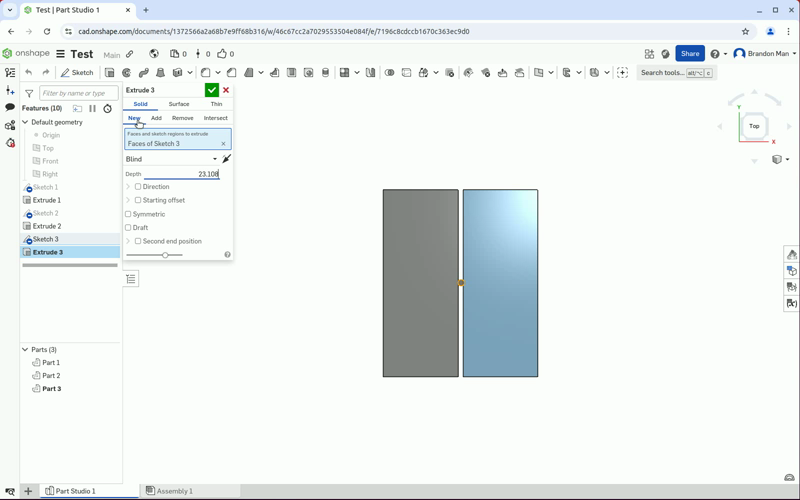
key(enter)
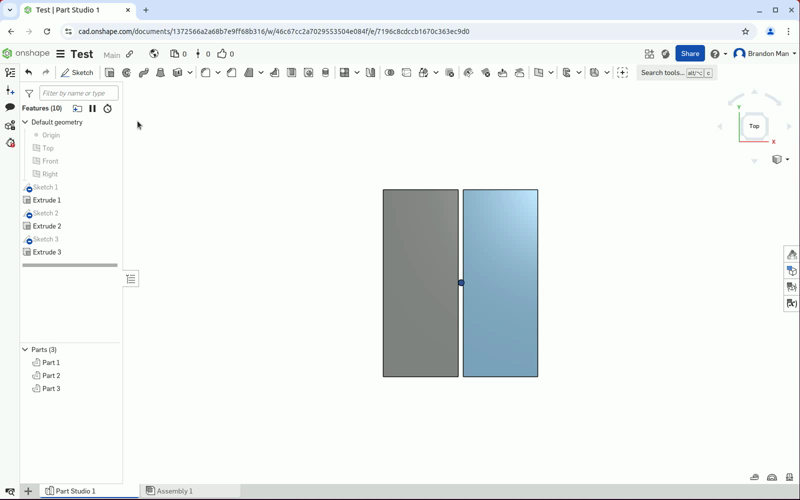
key(shift+h)
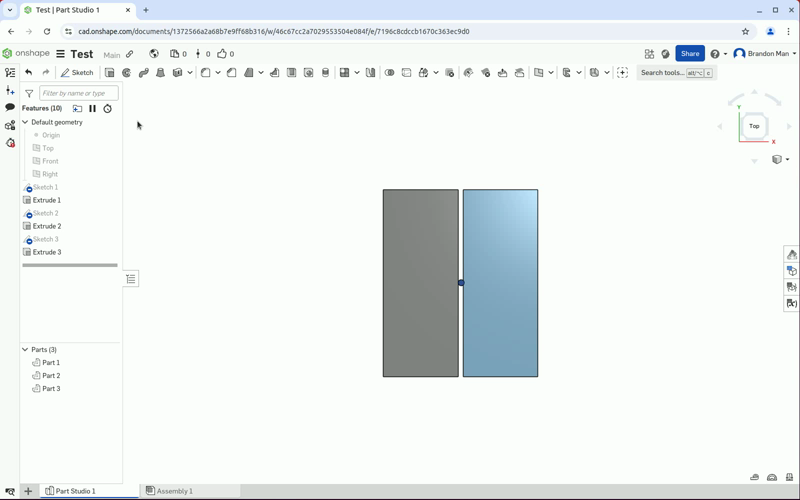
key(shift+h)
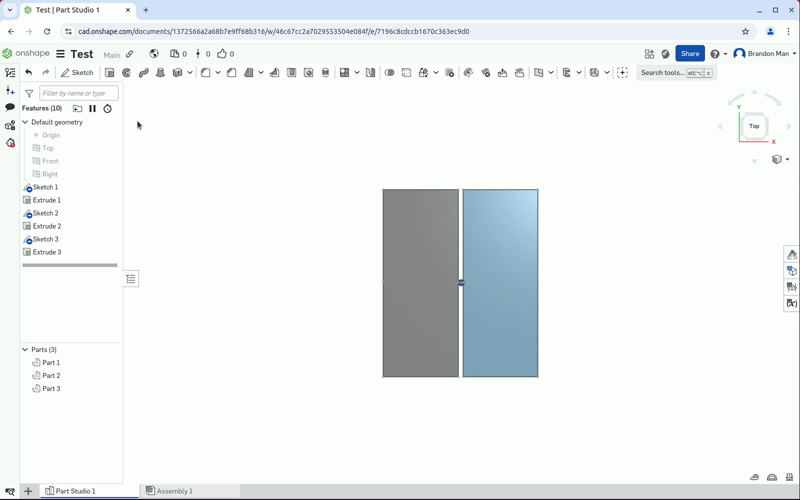
key(shift+7)
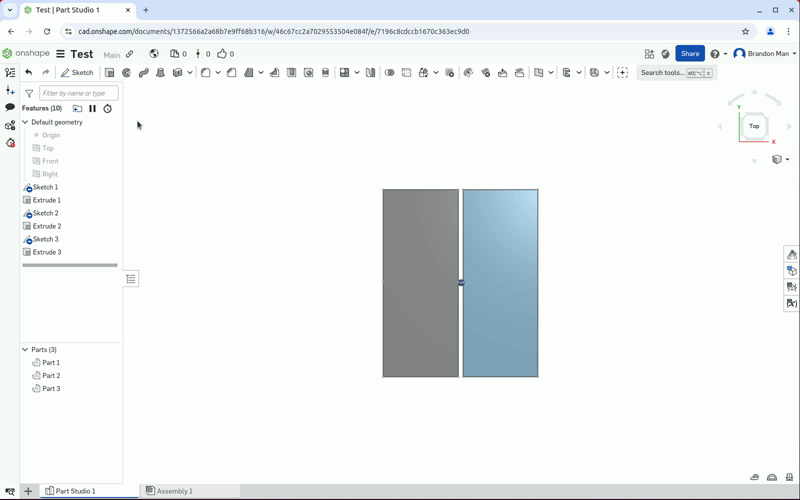
key(up, 3)
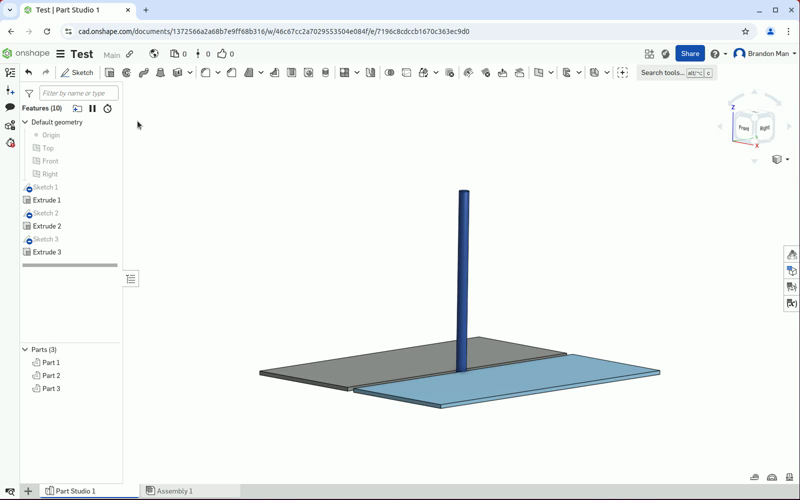
key(left, 3)
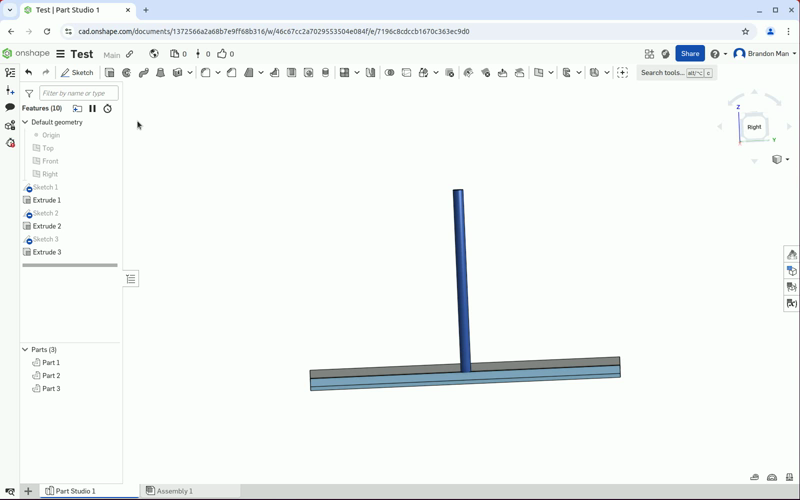
key(right, 3)
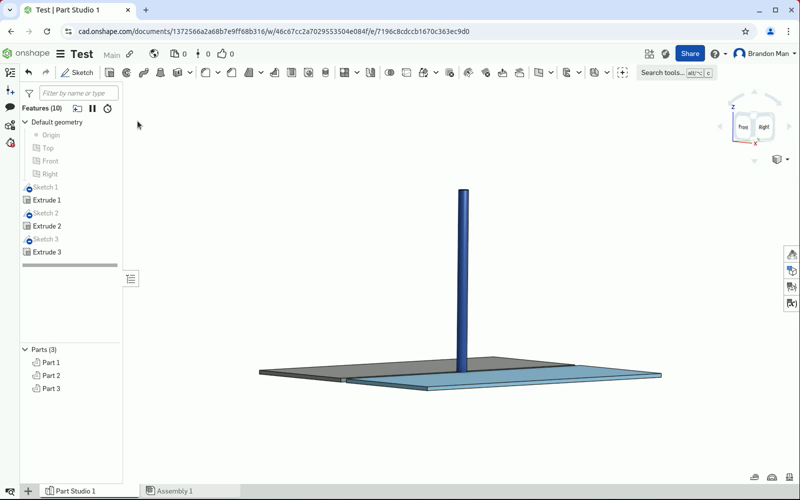
key(down, 3)
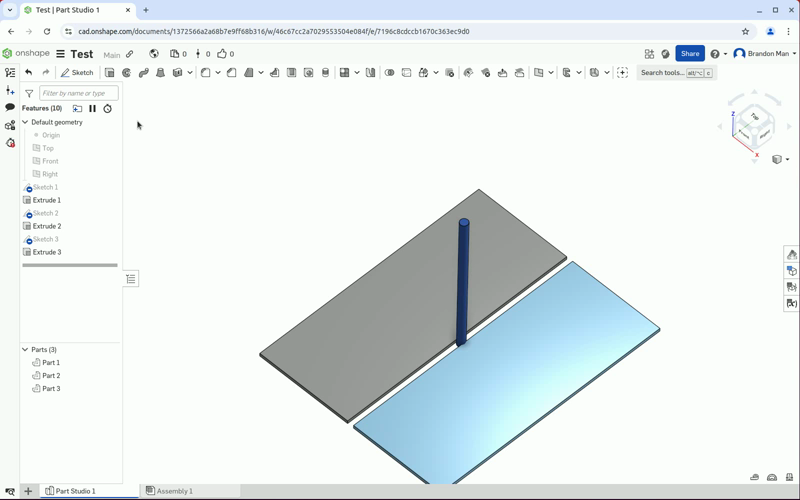
mouse_move(73, 189)
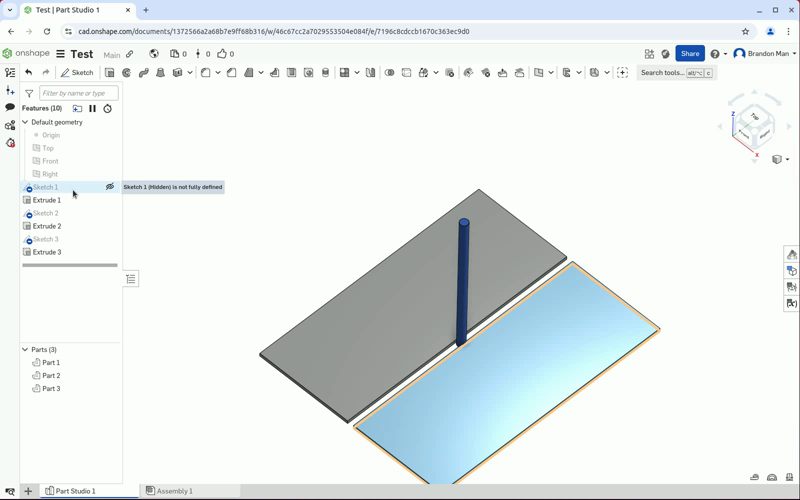
click(73, 189)